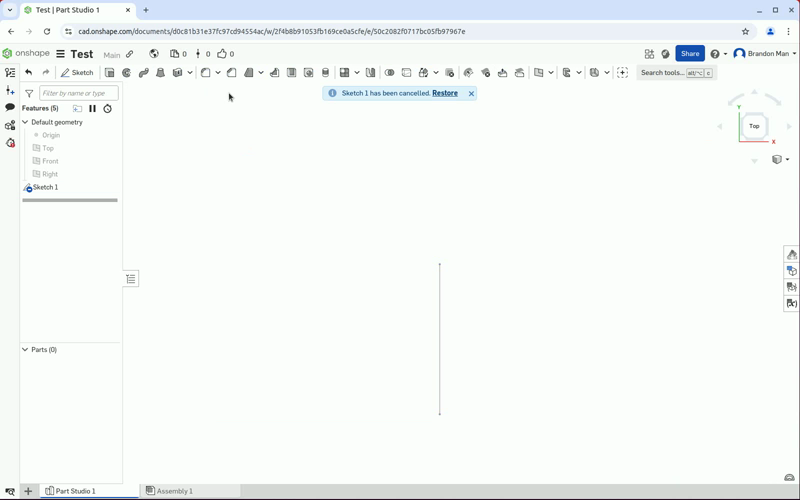
key(shift+h)
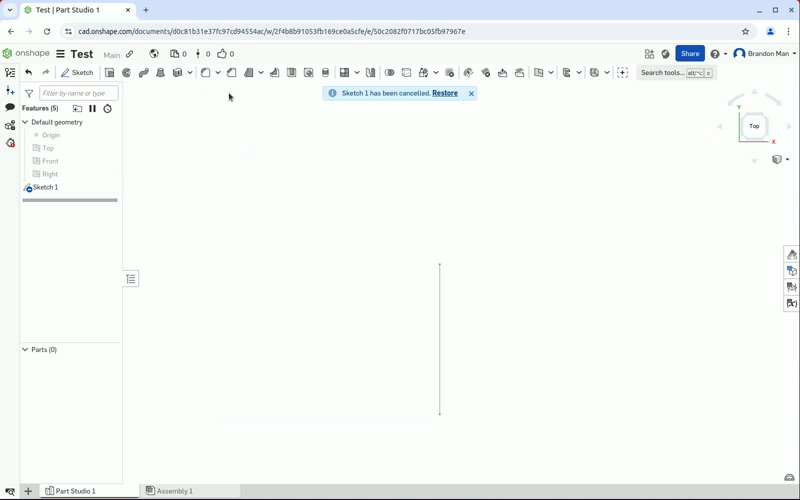
key(shift+s)
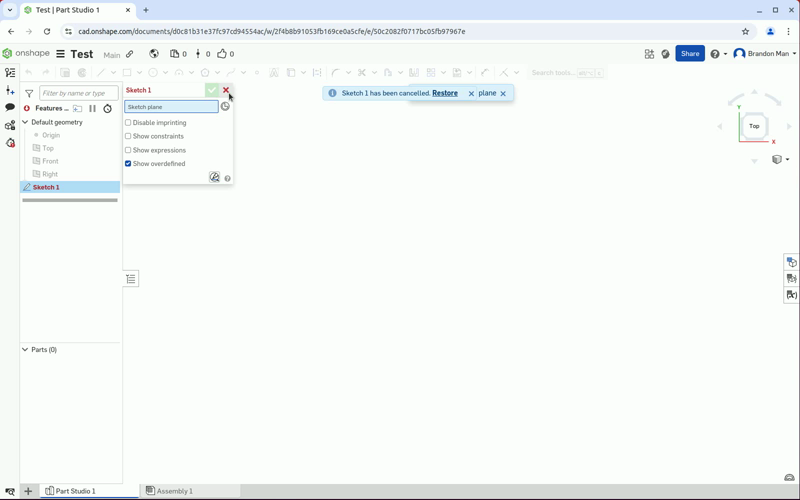
mouse_move(73, 150)
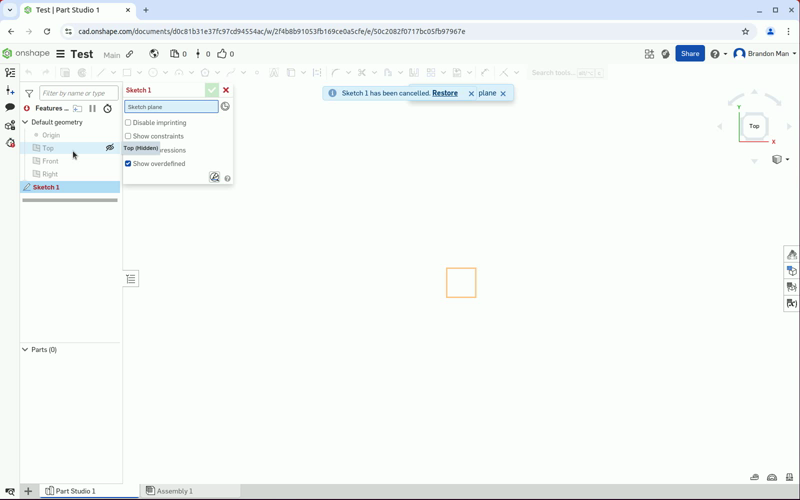
click(73, 150)
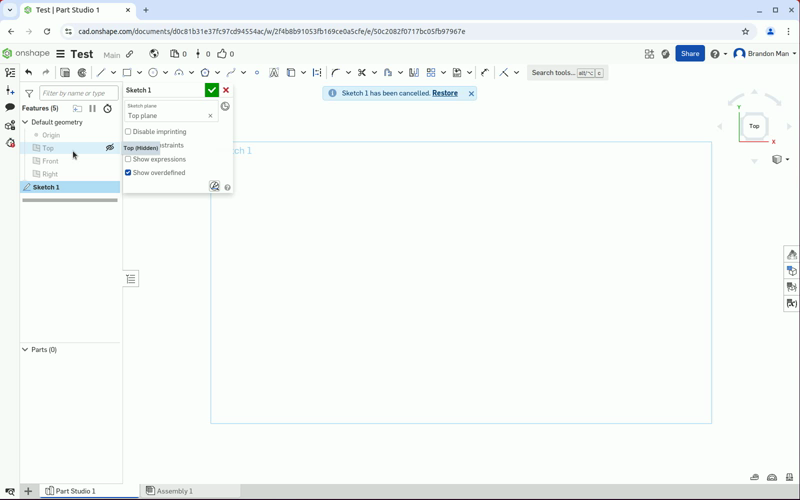
mouse_move(73, 352)
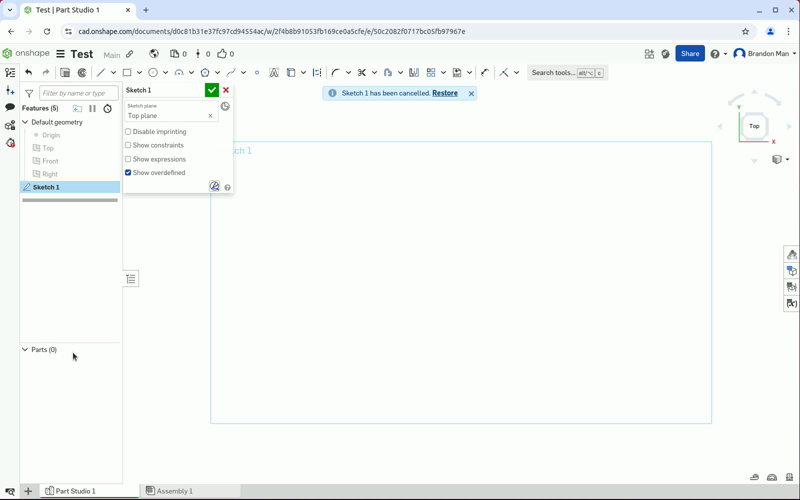
key(y)
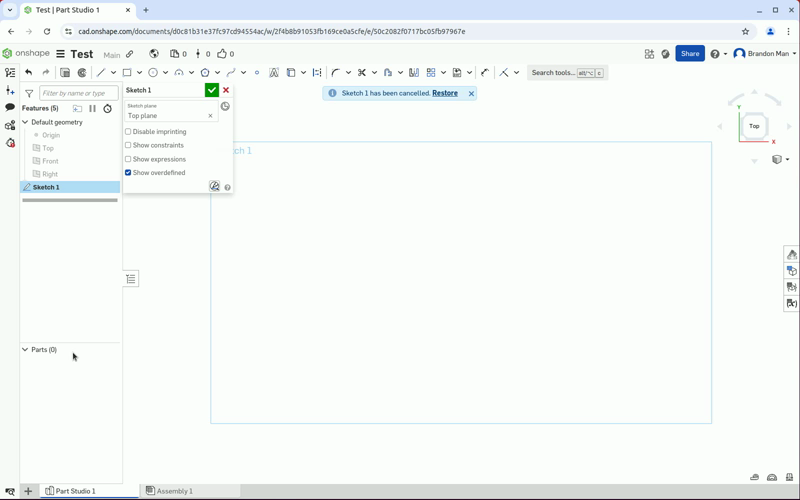
key(c)
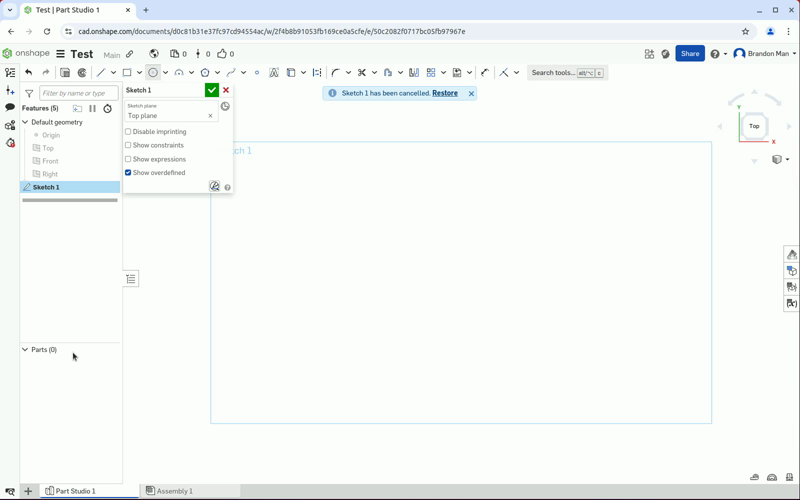
key_down(shift)
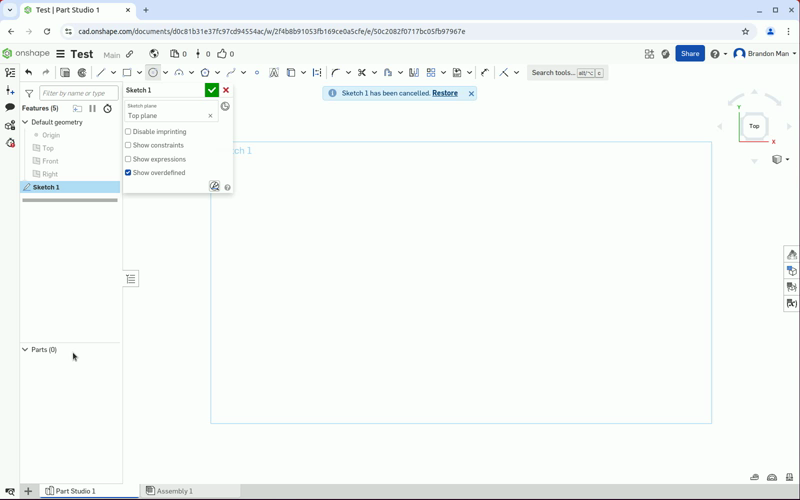
mouse_move(461, 282)
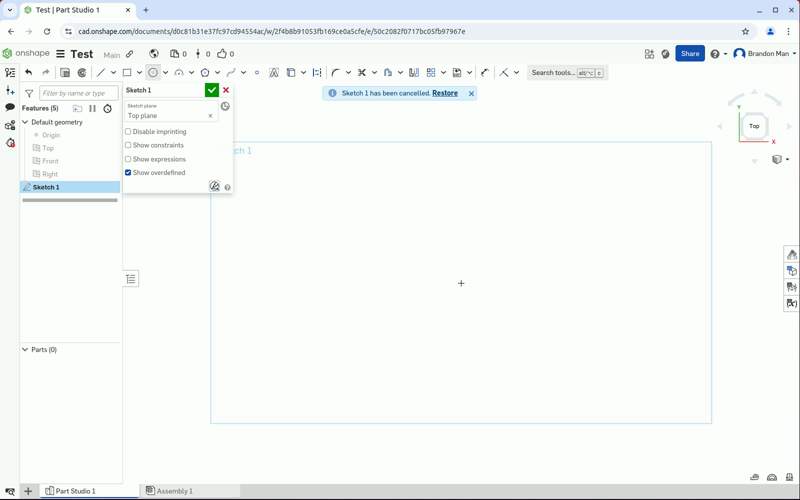
click(461, 282)
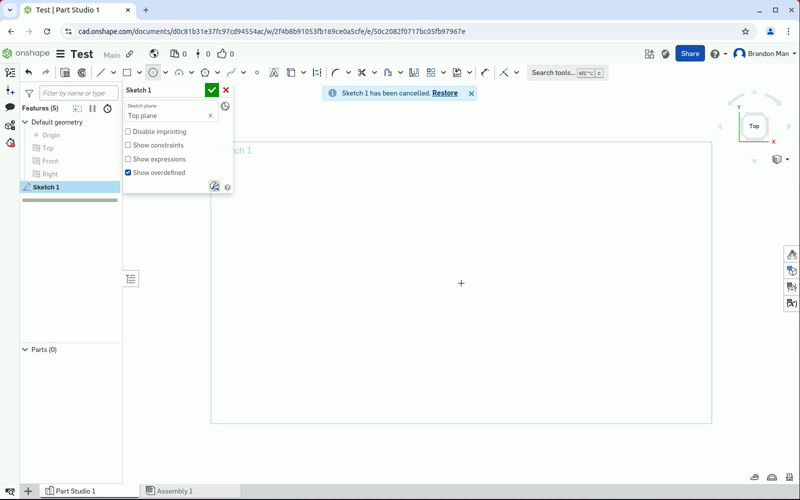
key_up(shift)
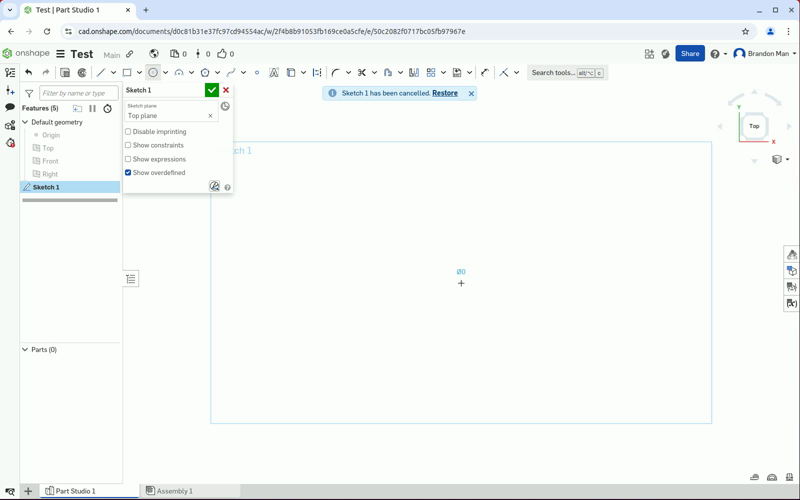
mouse_move(518, 282)
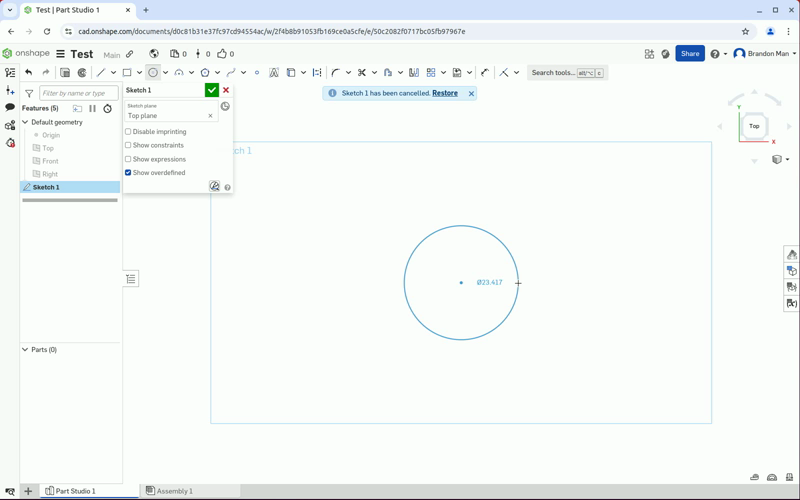
click(518, 282)
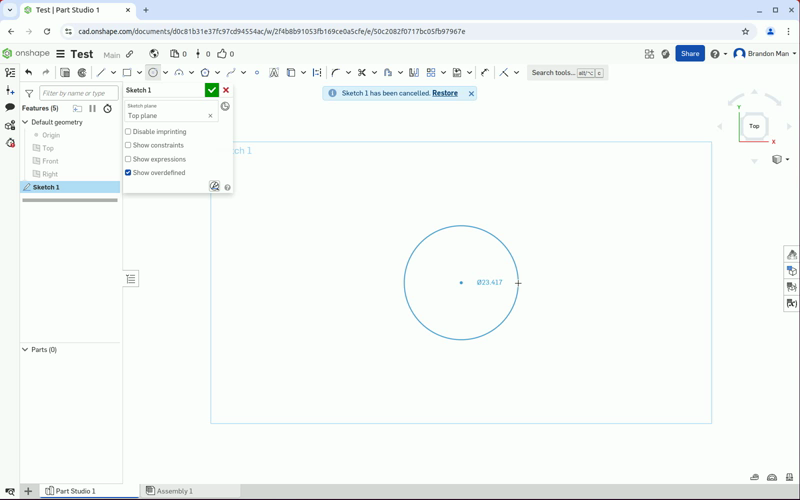
key(esc)
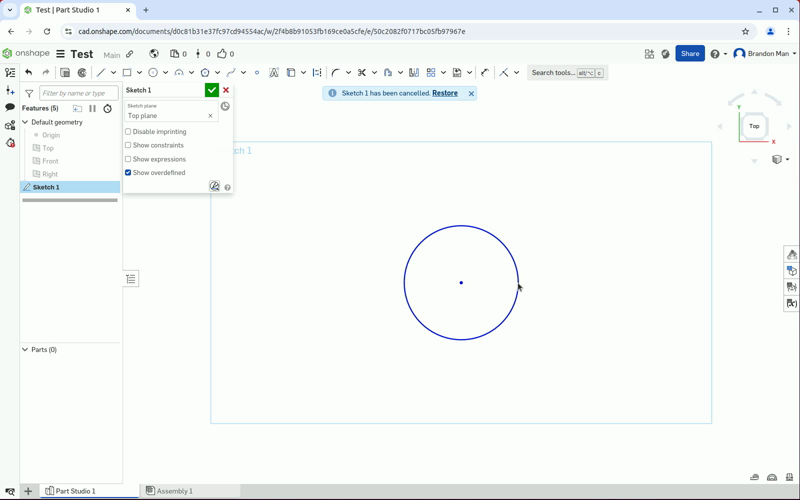
mouse_move(449, 234)
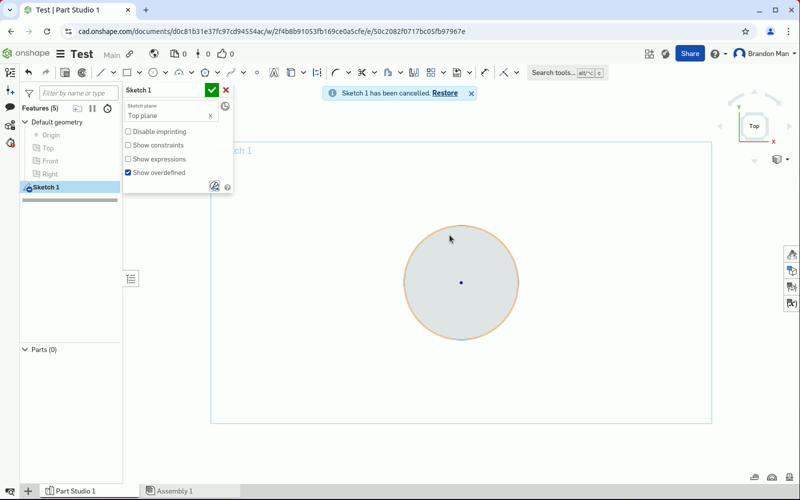
click(449, 234)
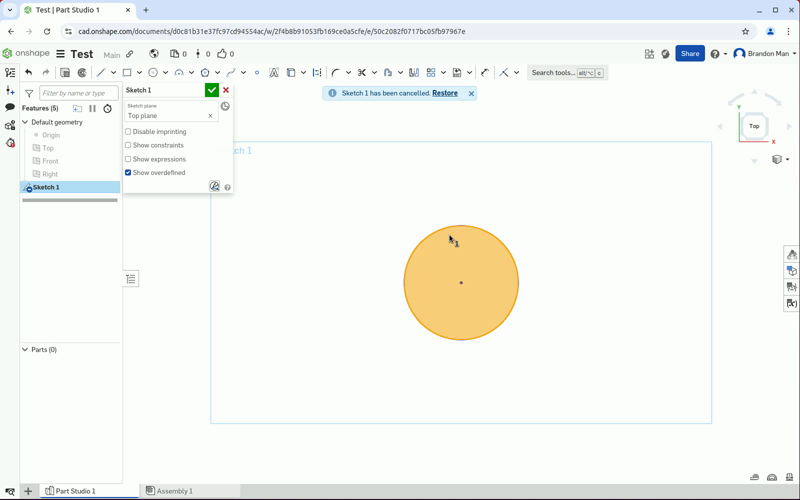
mouse_move(73, 352)
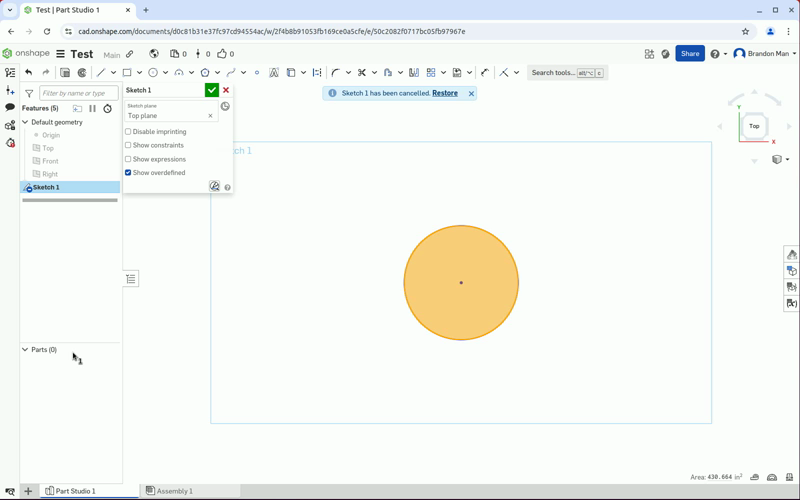
key(shift+y)
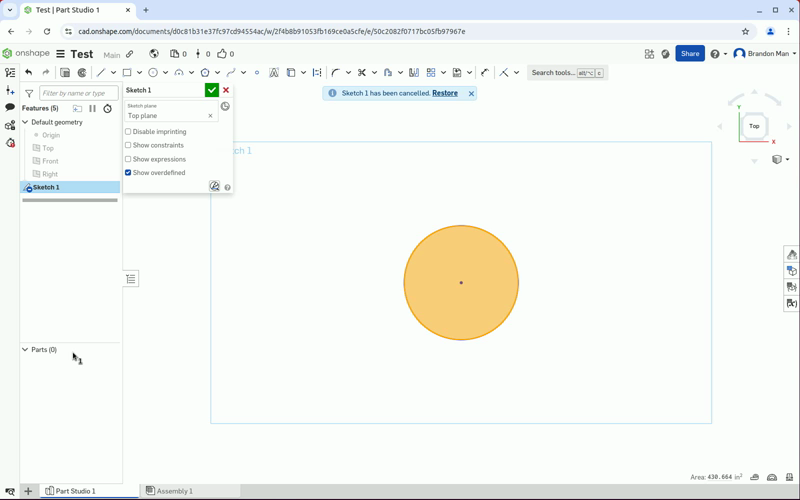
key(shift+e)
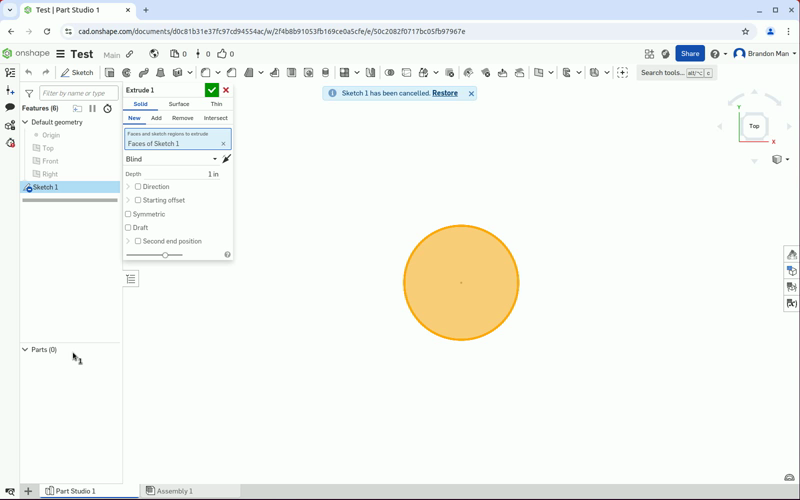
mouse_move(143, 106)
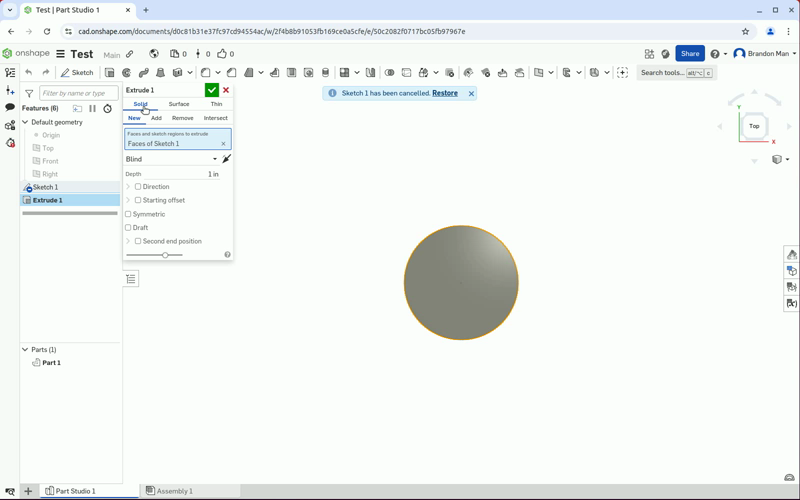
click(143, 106)
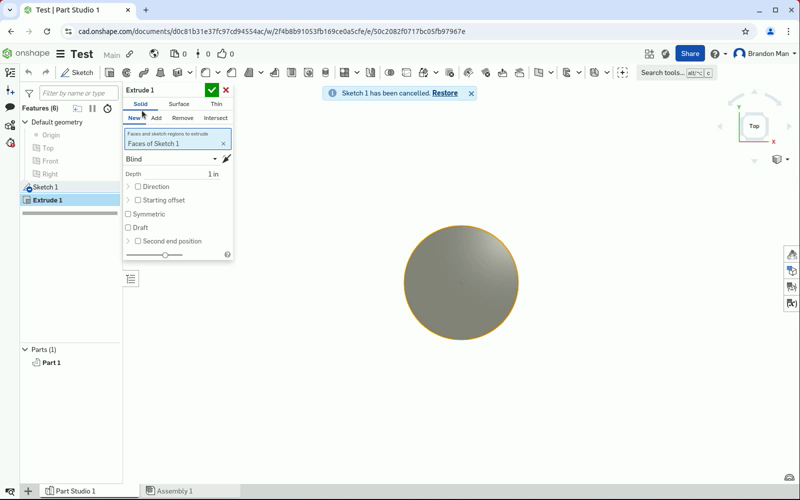
mouse_move(137, 120)
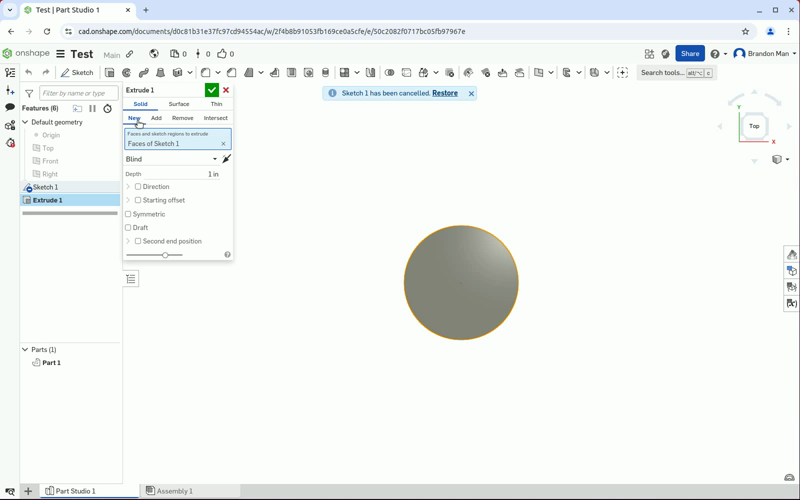
click(137, 120)
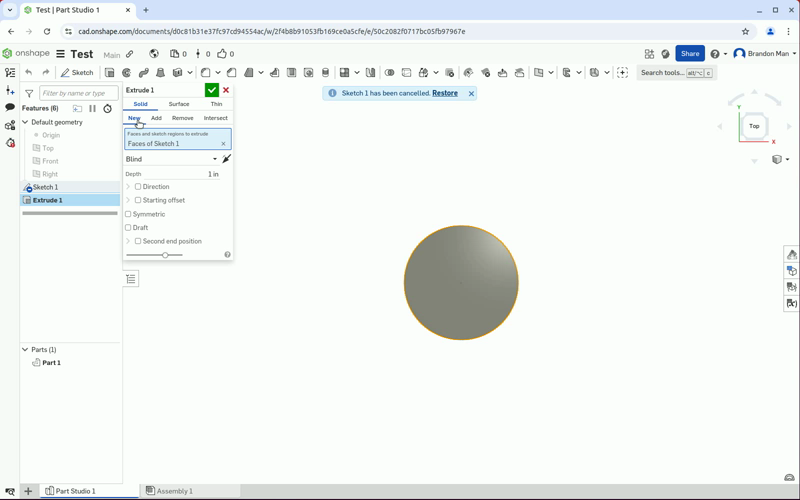
key(tab, 4)
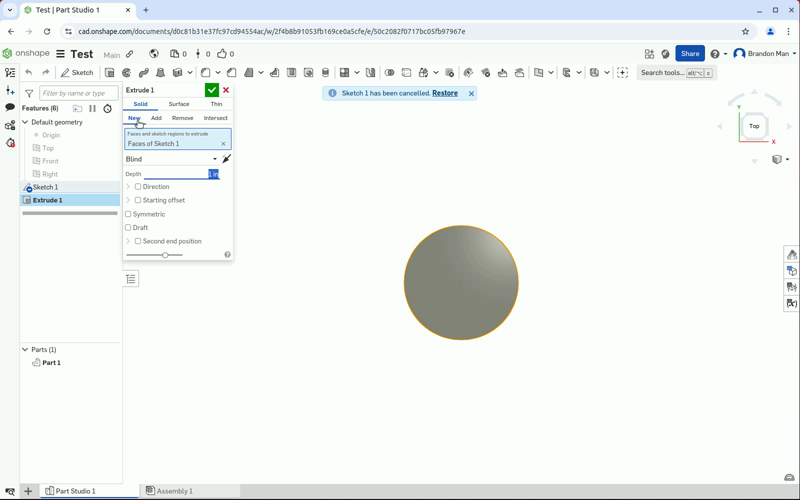
text(6.499)
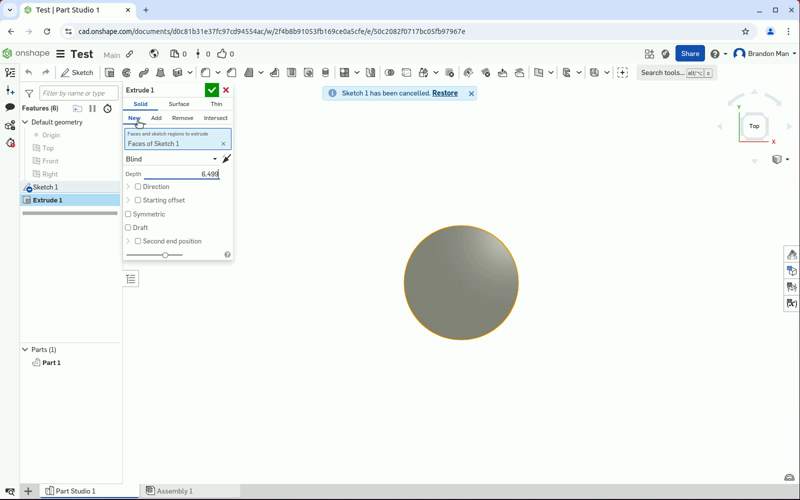
key(enter)
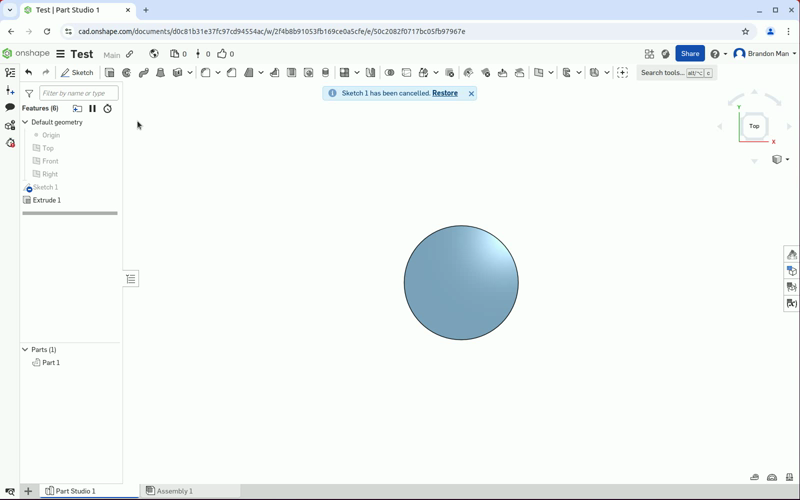
key(shift+h)
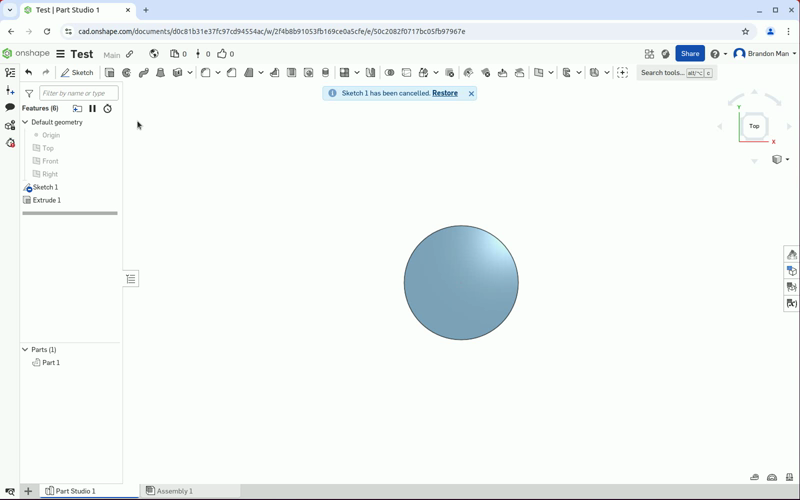
key(shift+h)
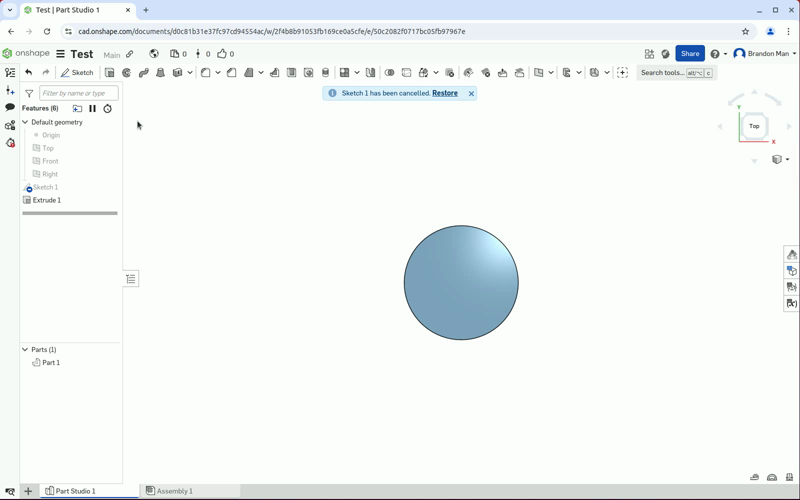
mouse_move(73, 189)
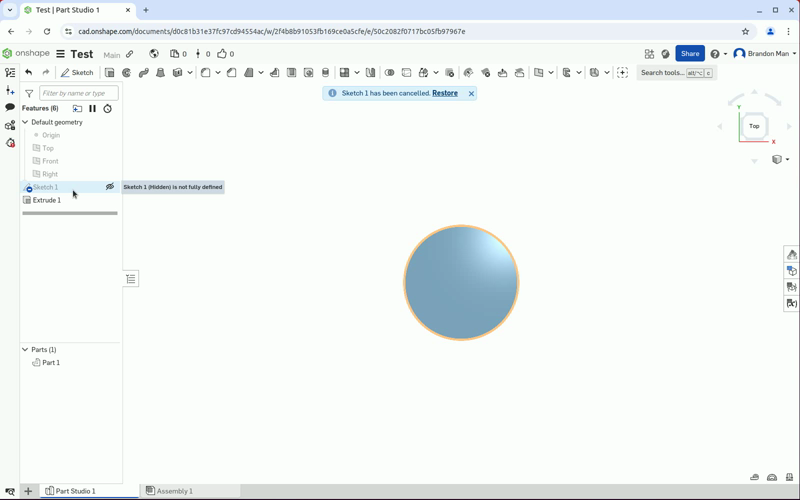
click(73, 189)
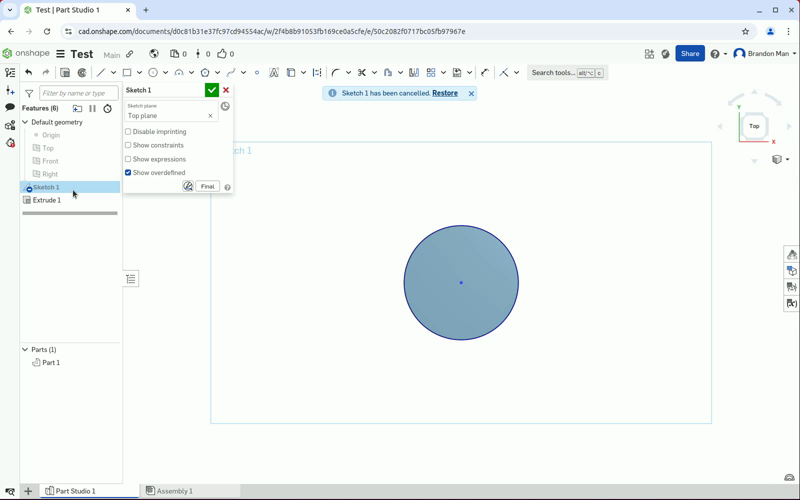
mouse_move(229, 92)
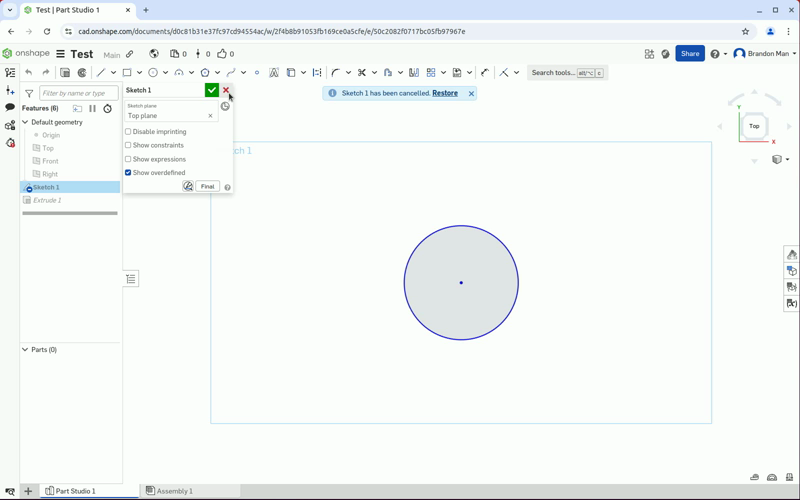
click(229, 92)
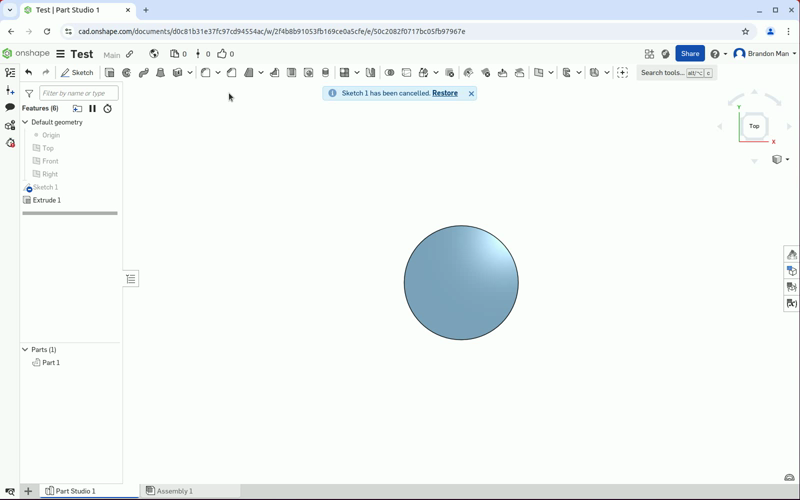
mouse_move(541, 75)
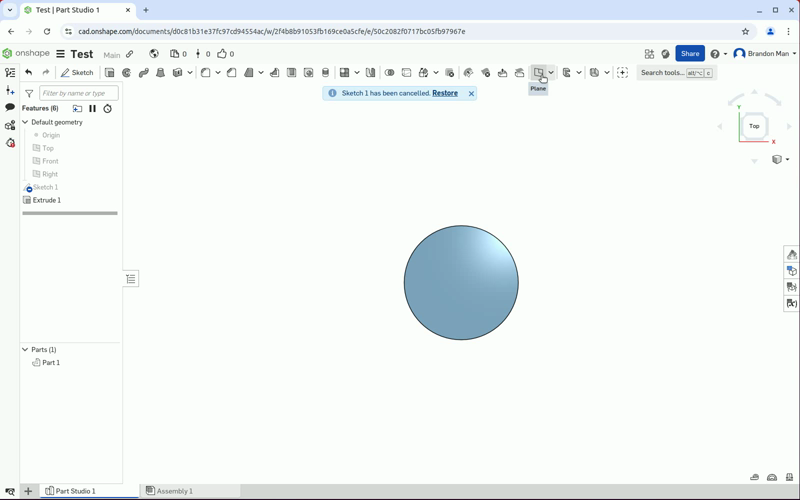
click(541, 75)
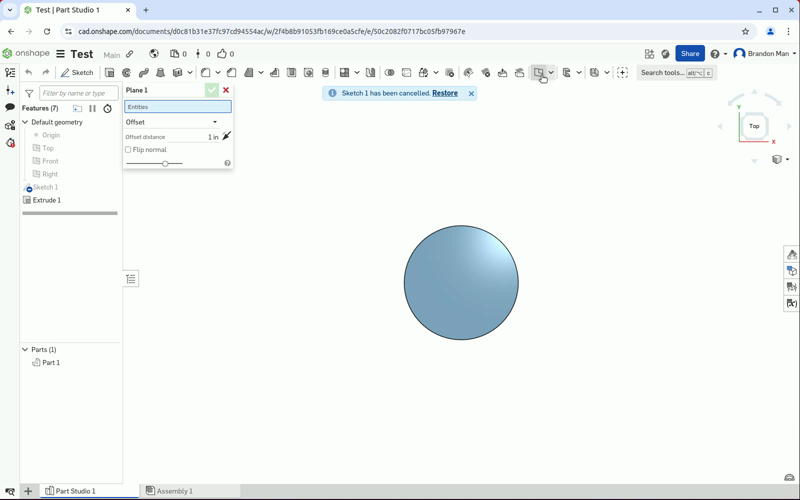
mouse_move(73, 150)
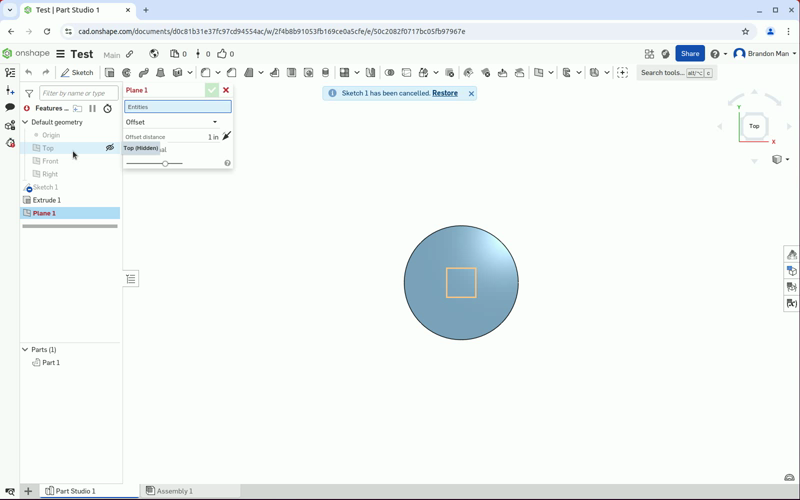
click(73, 150)
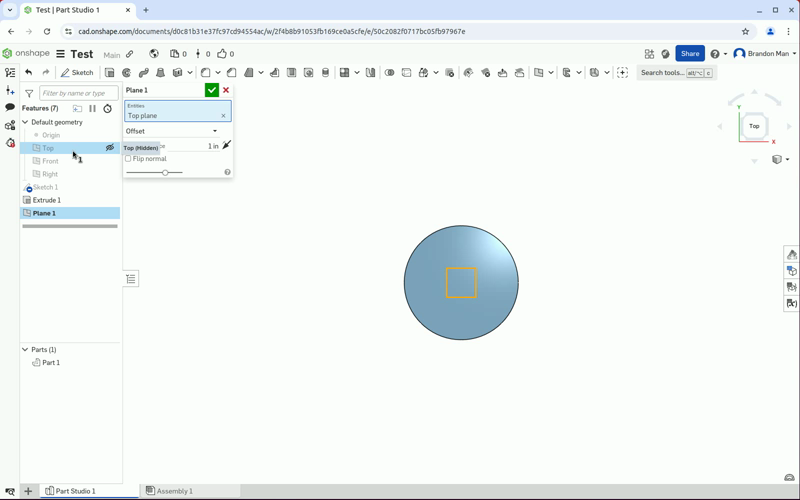
key(tab, 2)
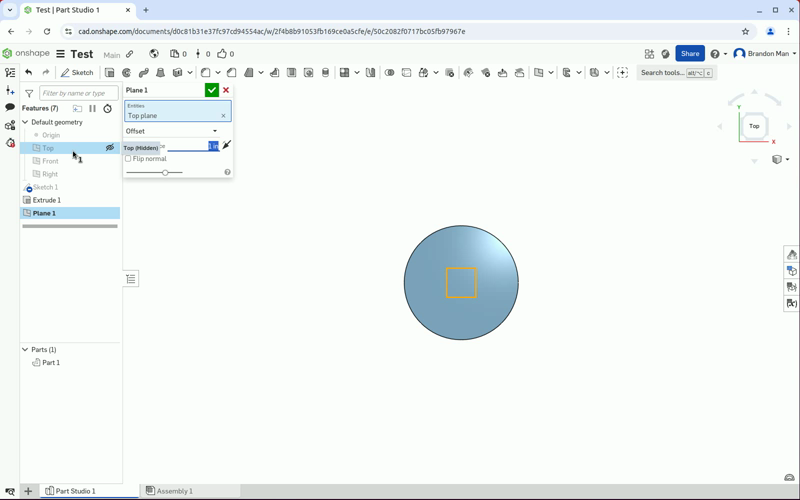
text(6.501)
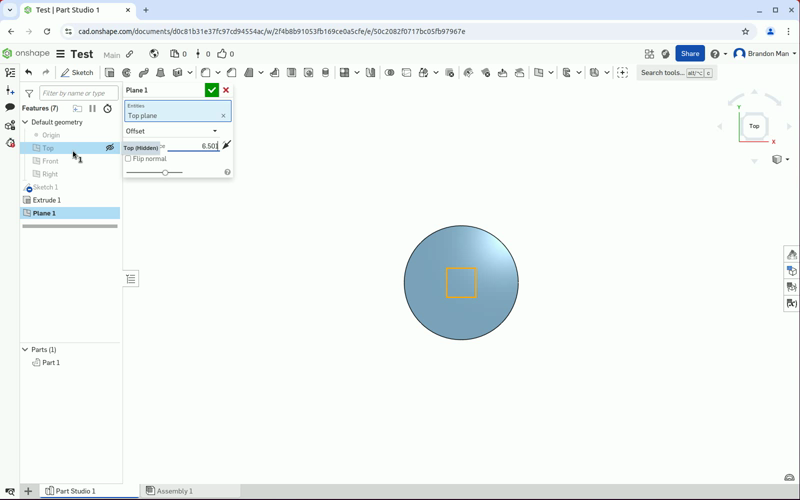
key(enter, 2)
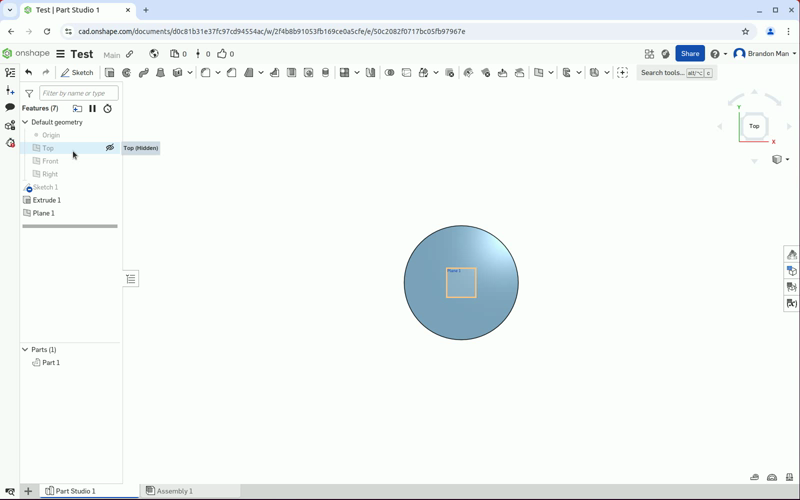
key(shift+s)
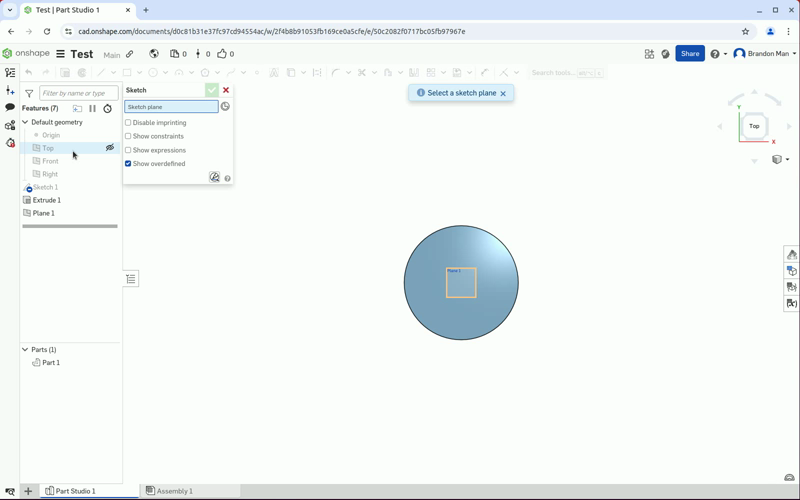
mouse_move(73, 215)
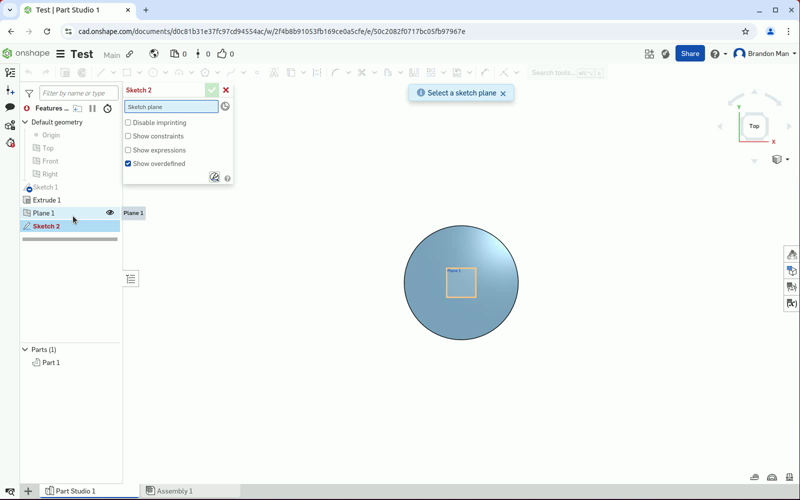
click(73, 215)
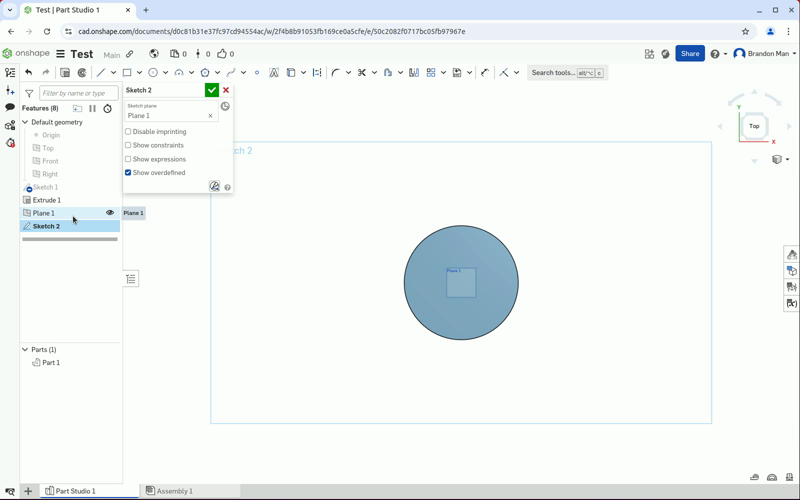
mouse_move(73, 352)
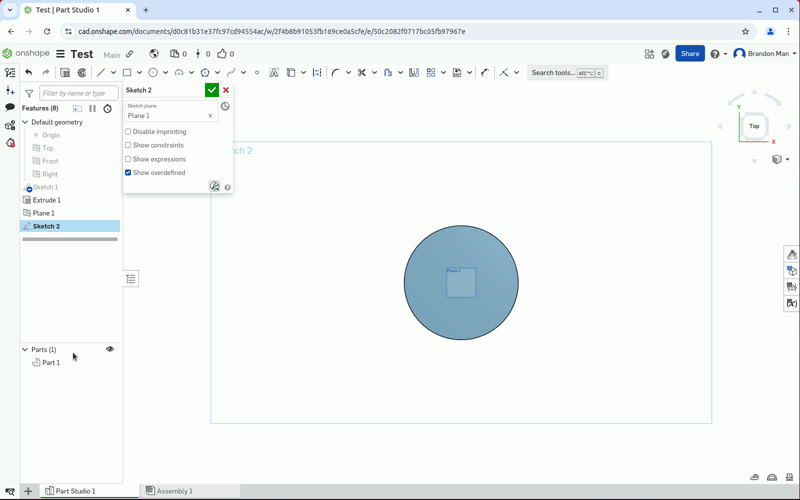
key(y)
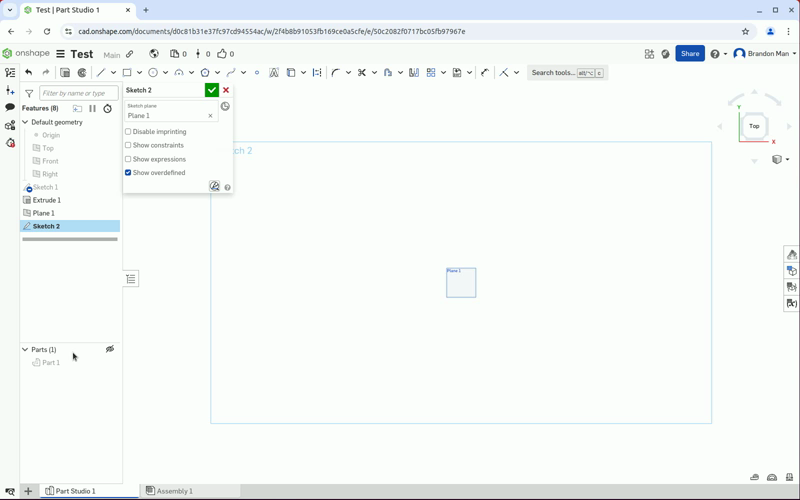
key(c)
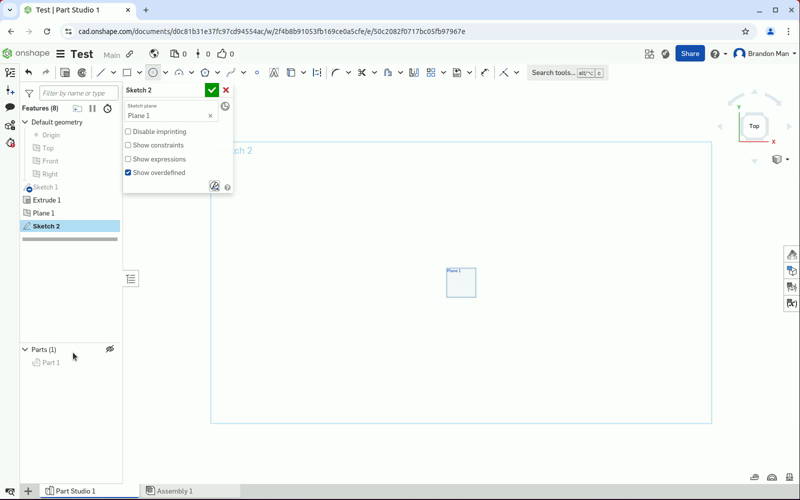
key_down(shift)
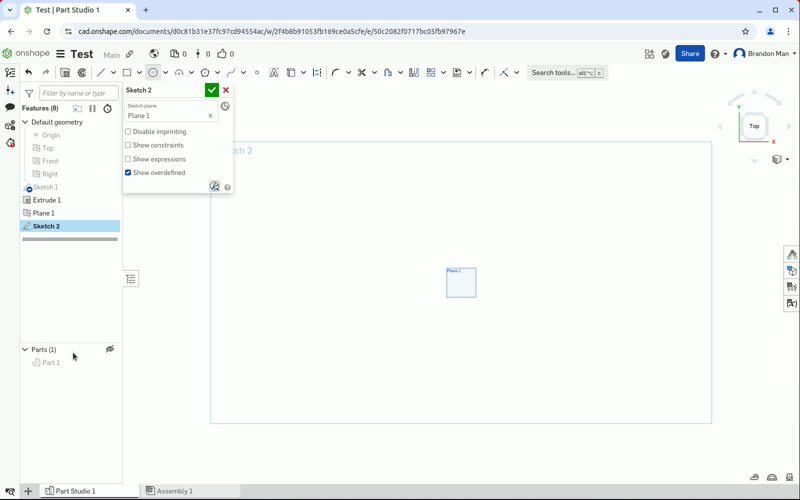
mouse_move(461, 282)
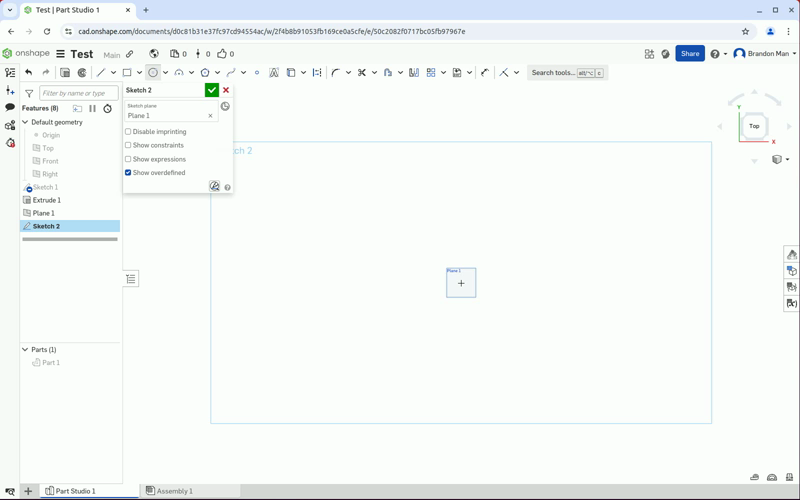
click(461, 282)
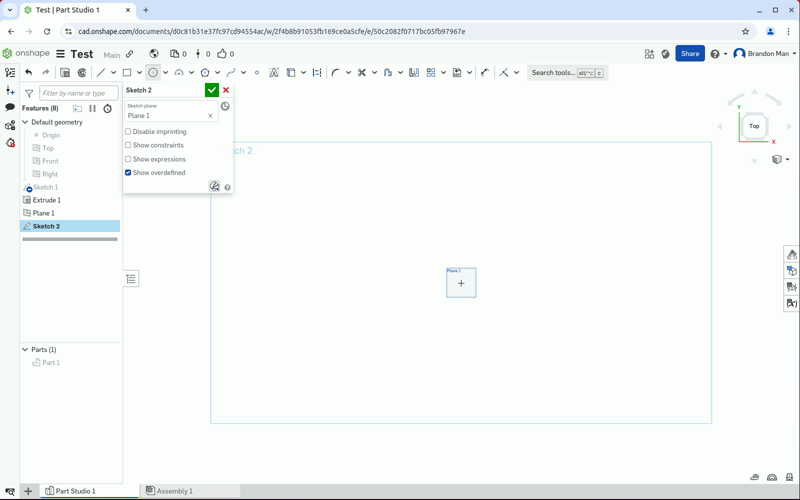
key_up(shift)
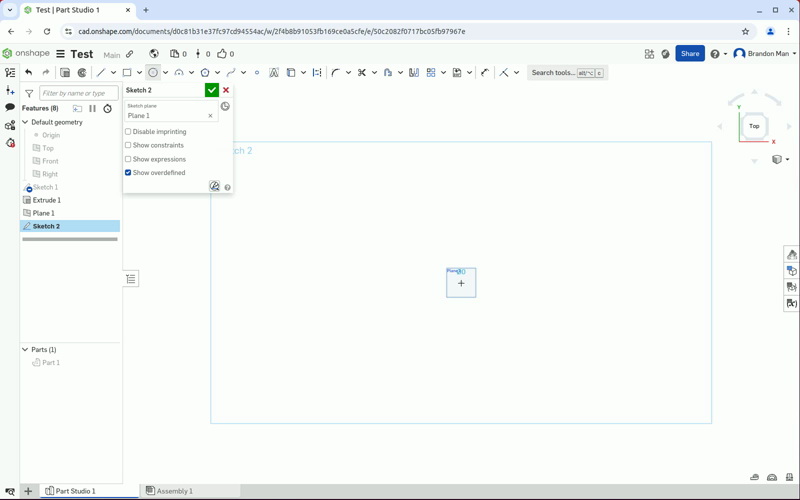
mouse_move(489, 282)
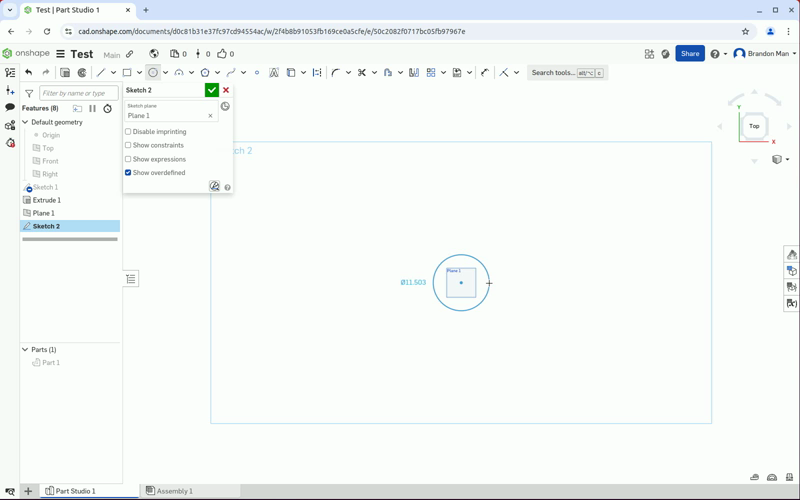
click(489, 282)
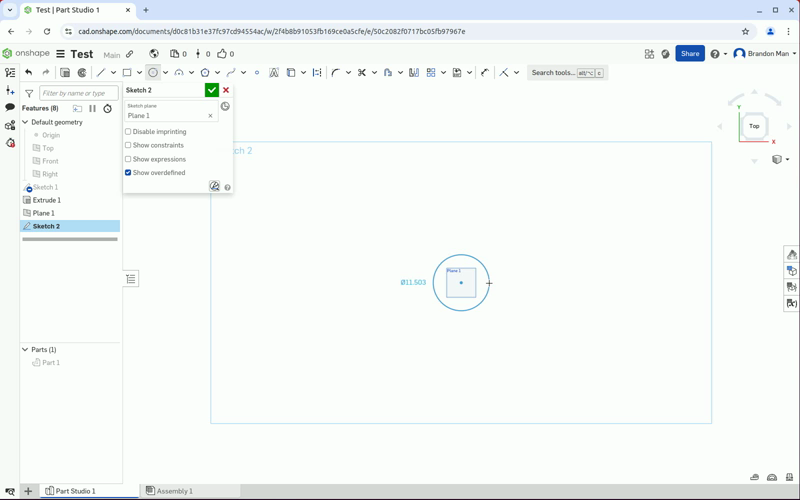
key(esc)
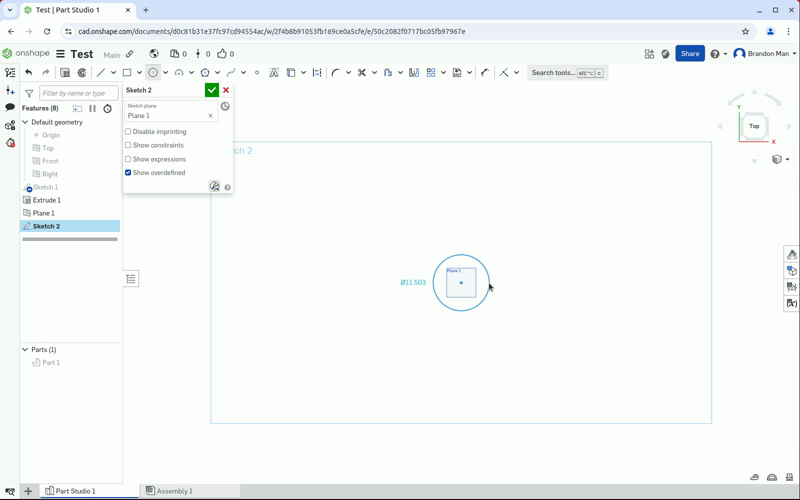
mouse_move(462, 296)
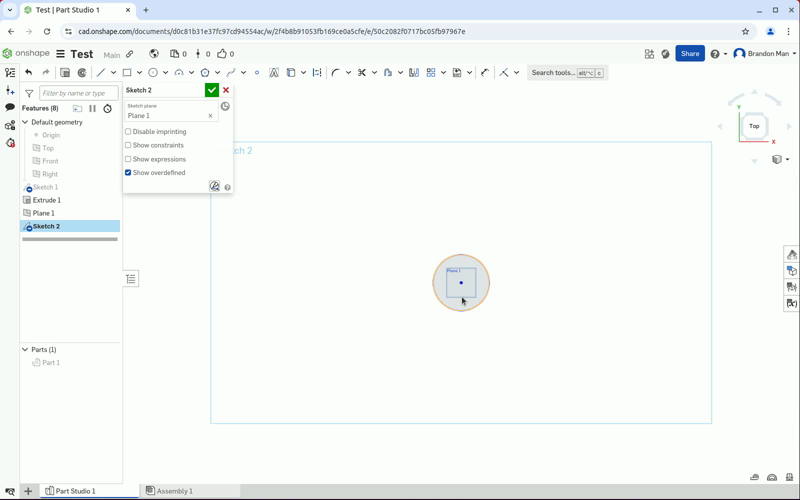
click(462, 296)
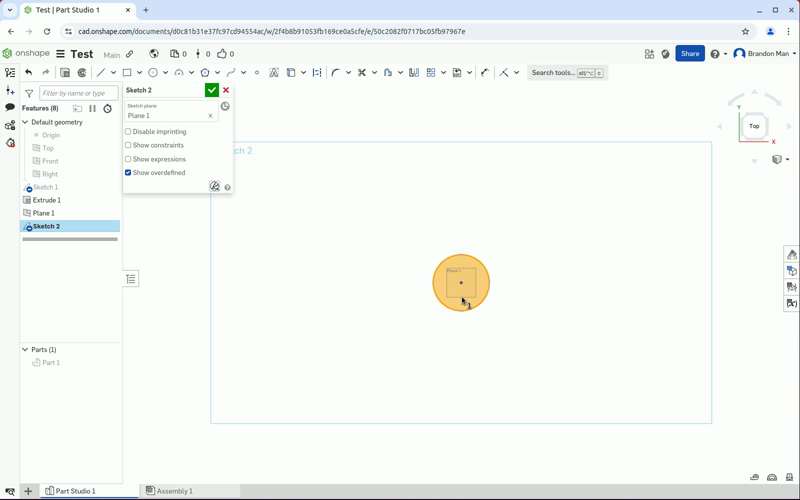
mouse_move(73, 352)
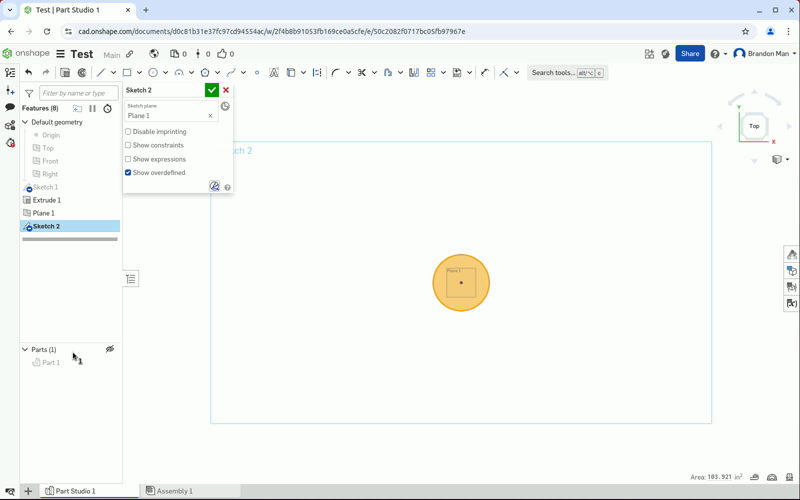
key(shift+y)
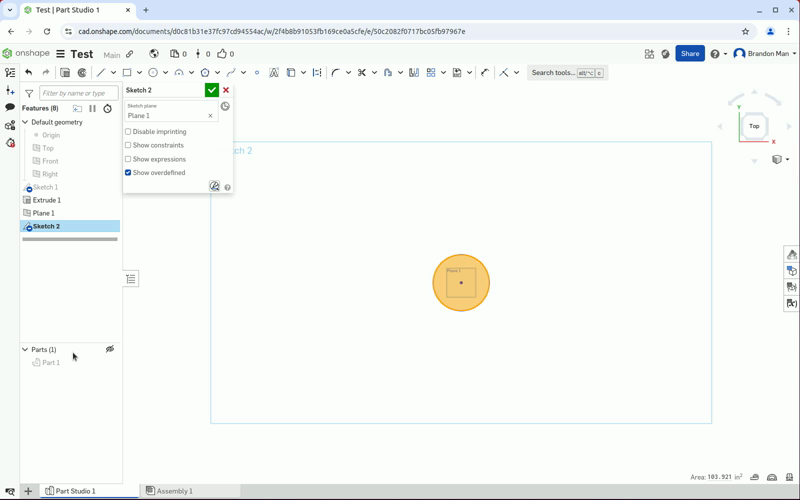
key(shift+e)
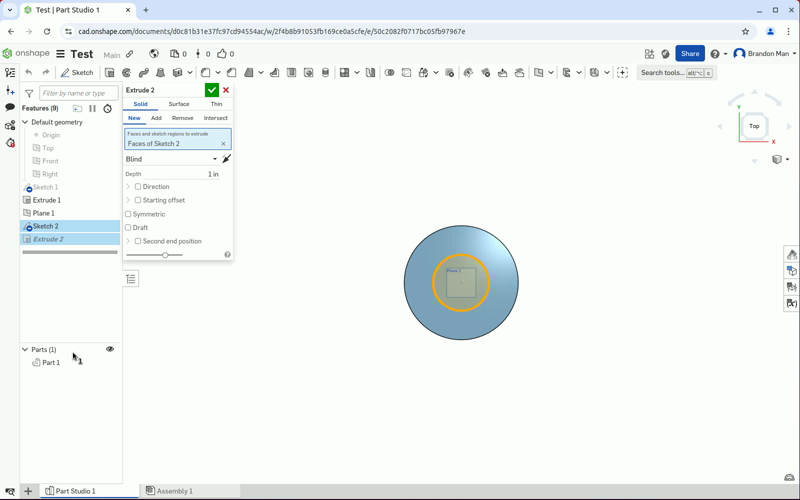
mouse_move(143, 106)
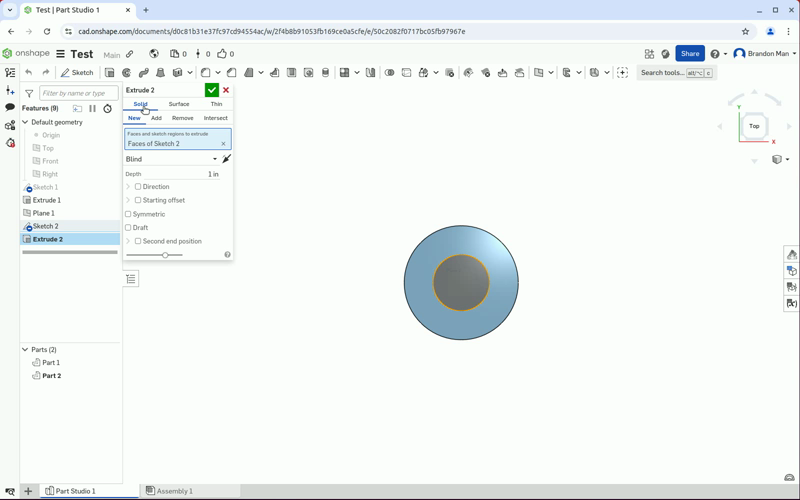
click(143, 106)
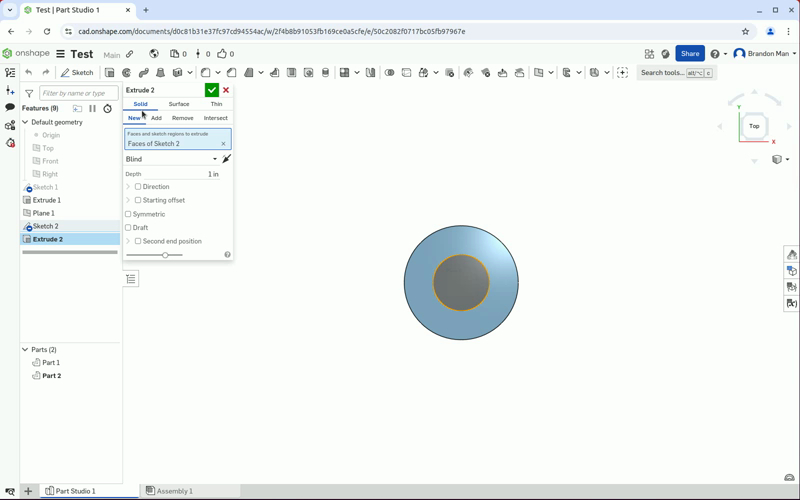
mouse_move(137, 120)
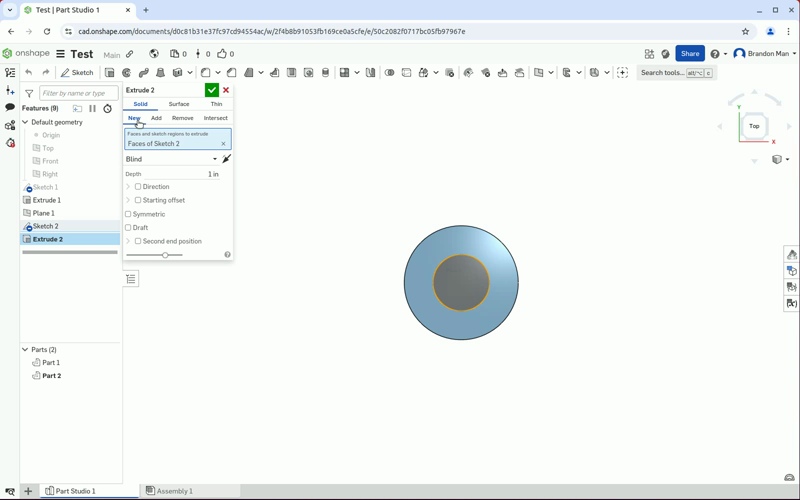
click(137, 120)
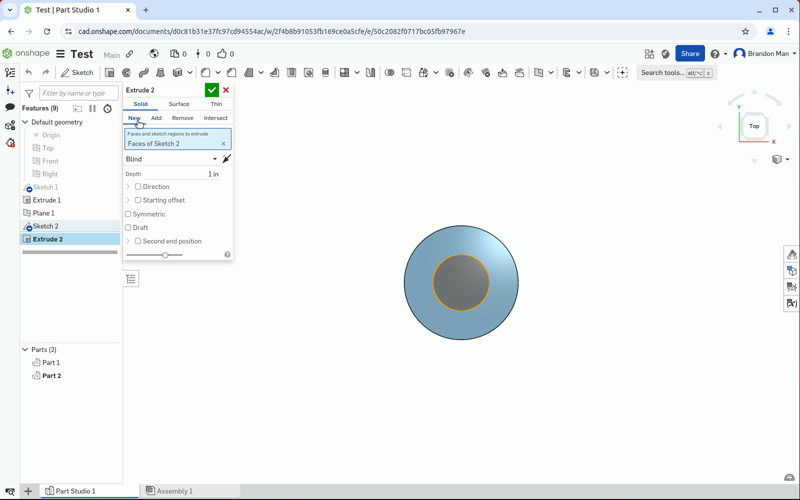
key(tab, 4)
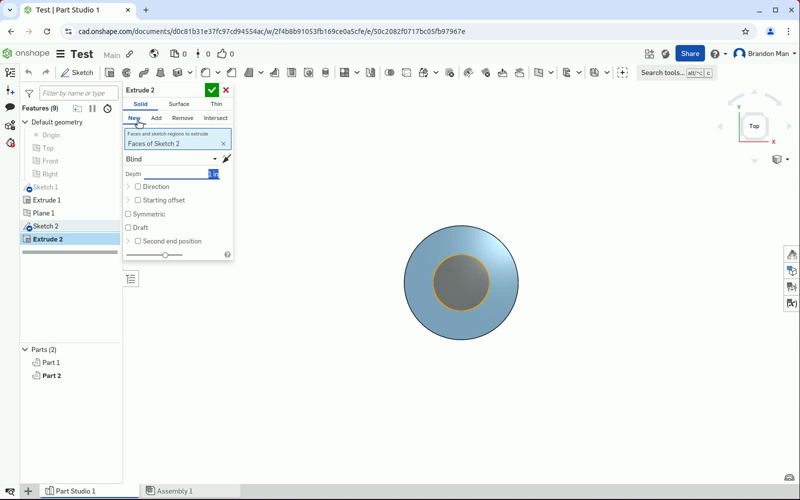
text(6.74)
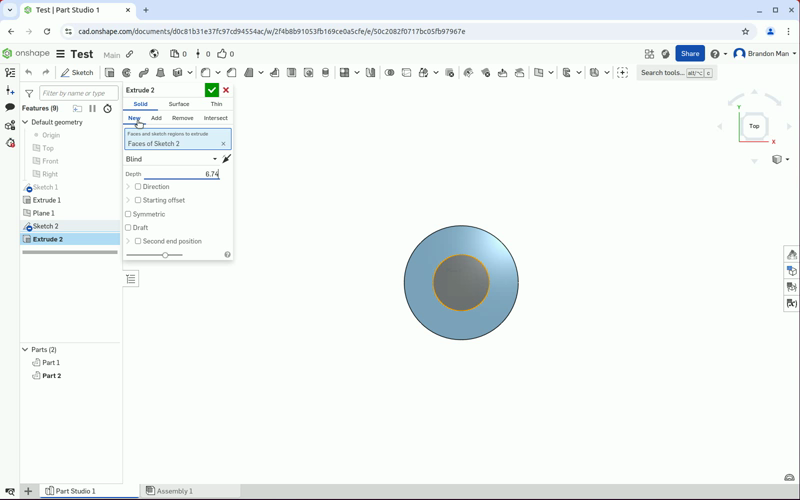
key(enter)
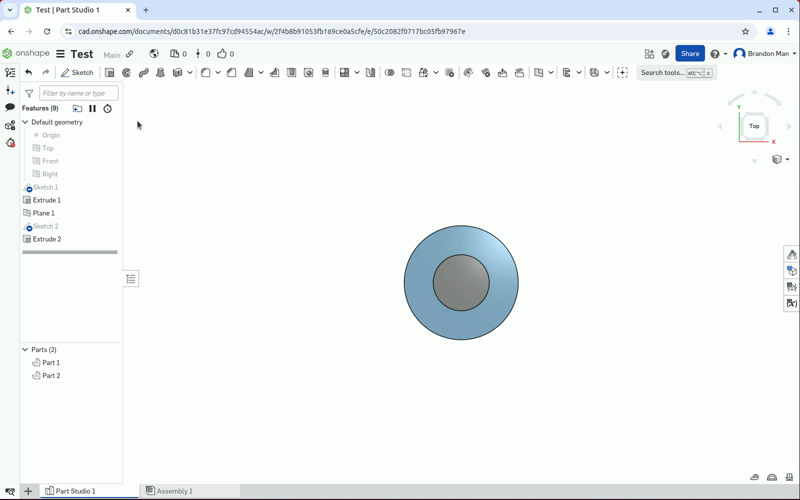
key(shift+h)
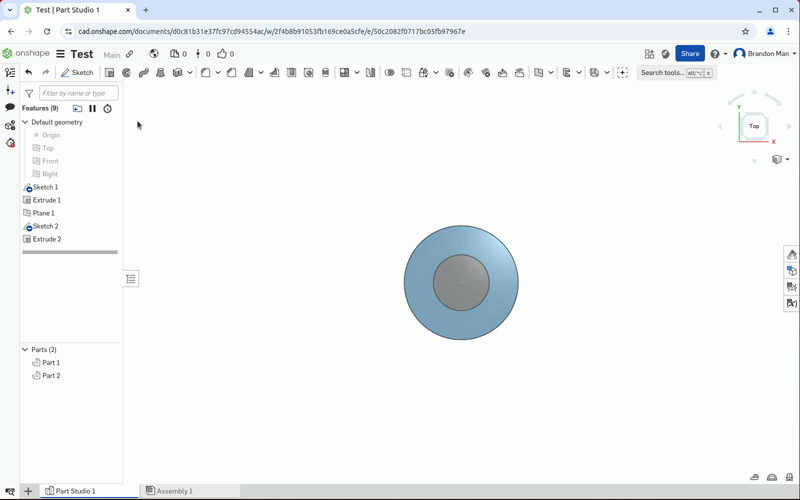
key(shift+h)
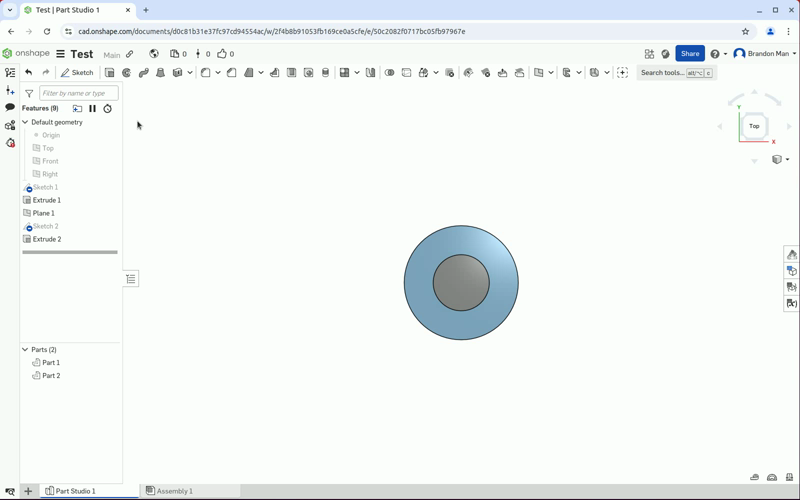
mouse_move(73, 189)
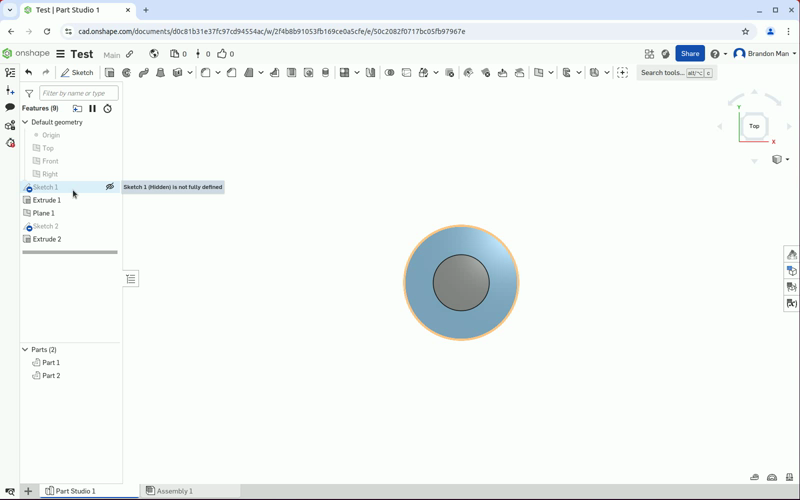
click(73, 189)
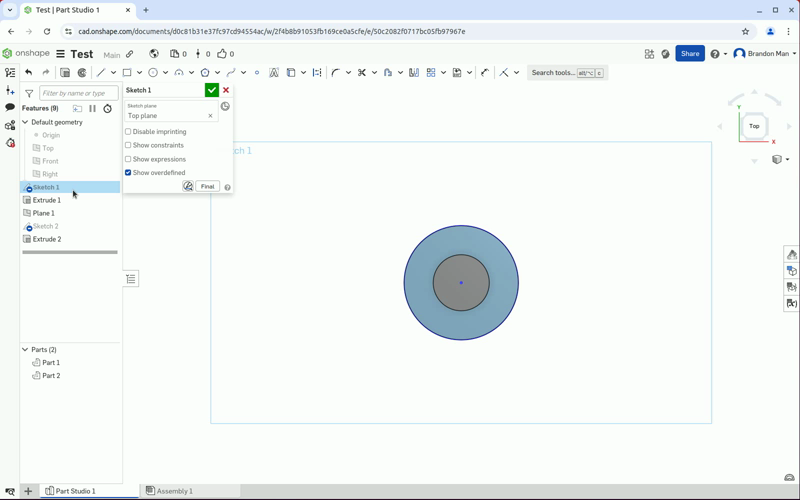
mouse_move(229, 92)
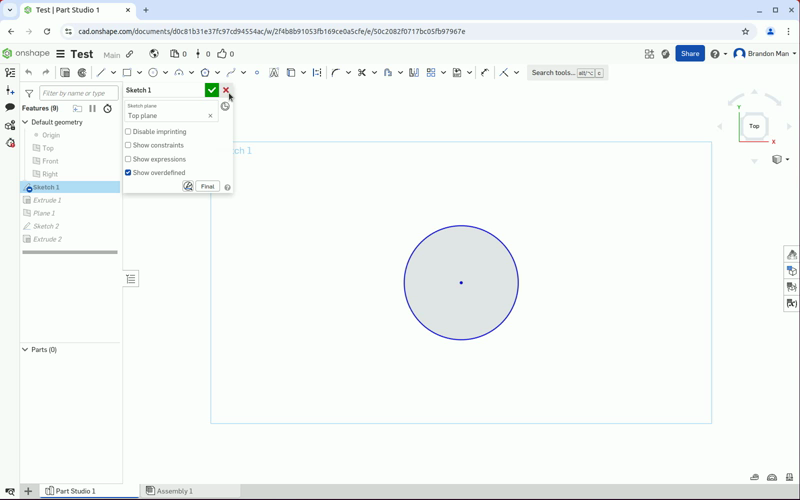
click(229, 92)
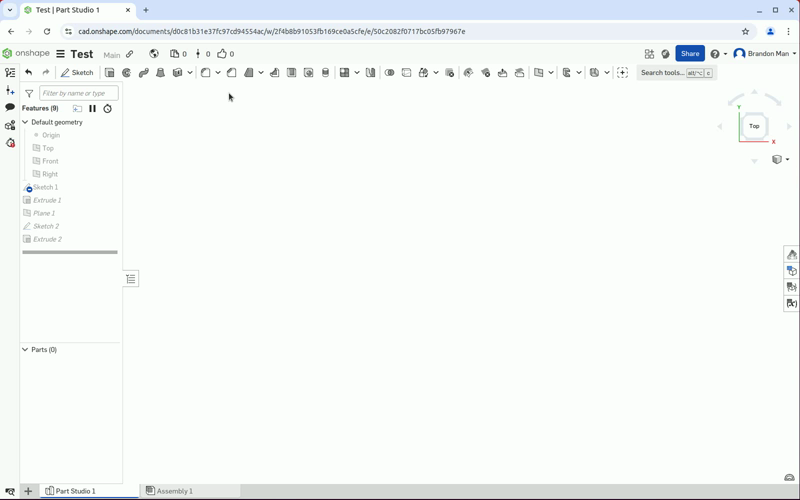
mouse_move(541, 75)
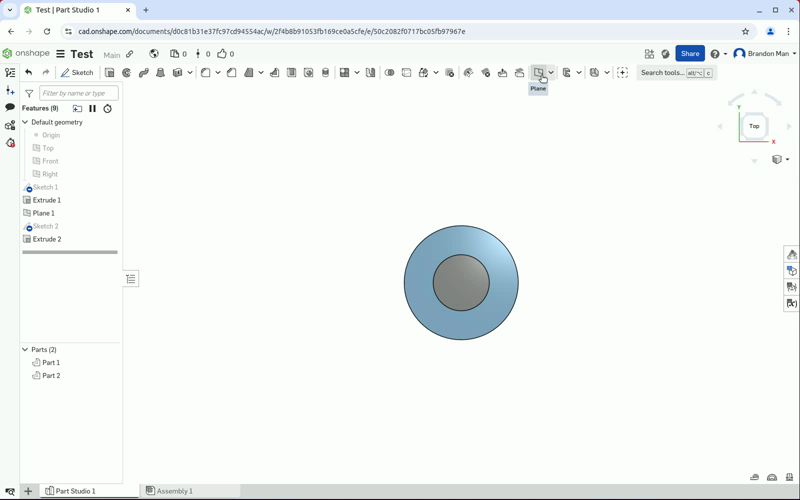
click(541, 75)
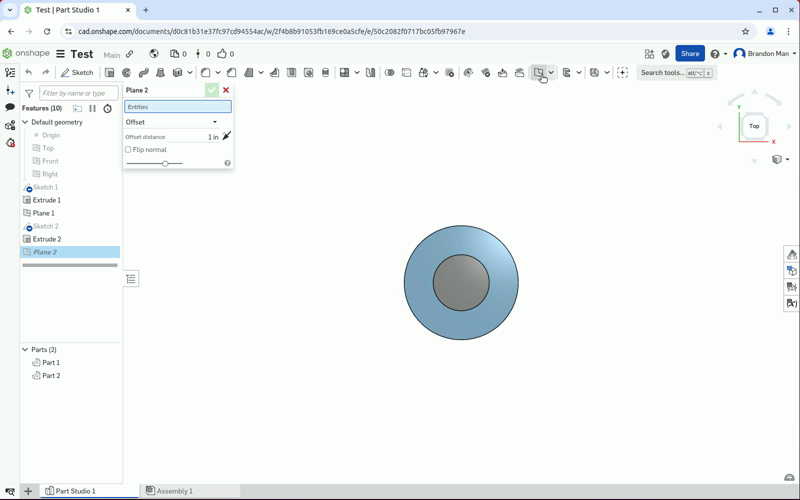
mouse_move(73, 150)
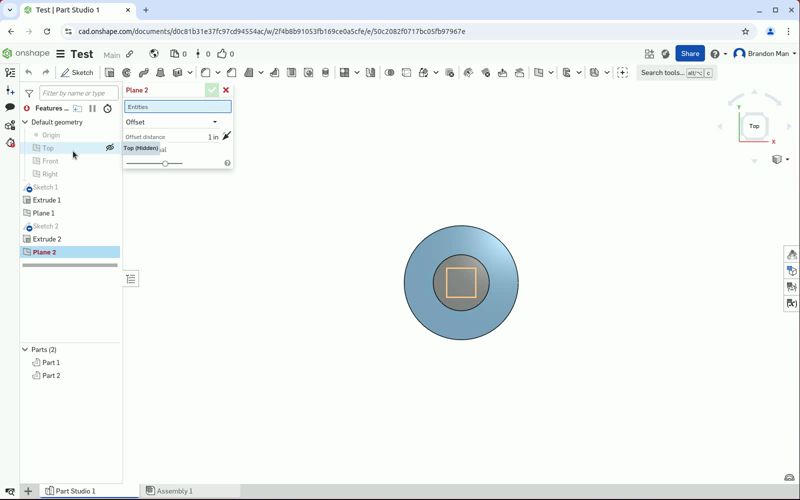
click(73, 150)
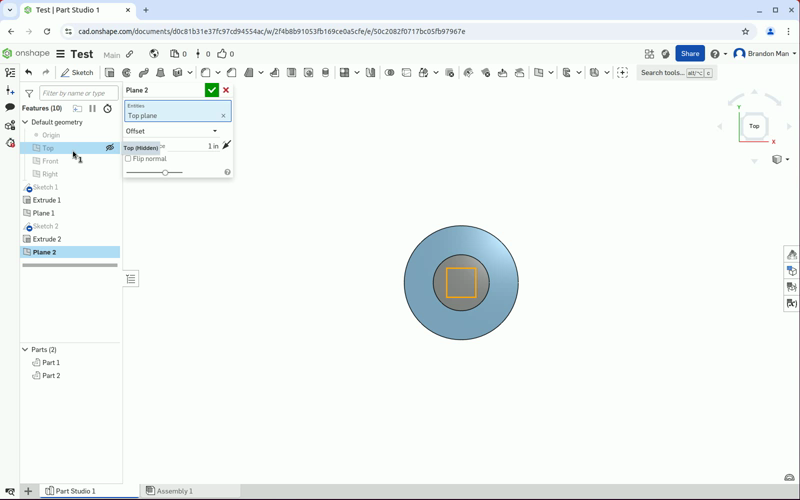
key(tab, 2)
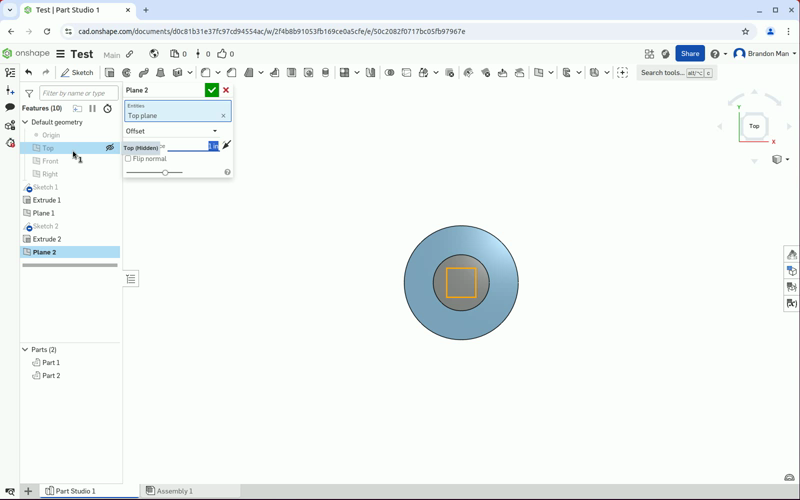
text(13.249)
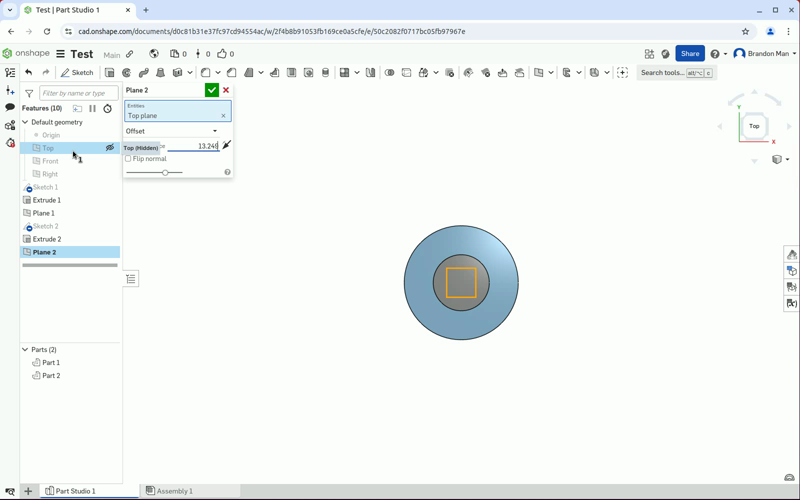
key(enter, 2)
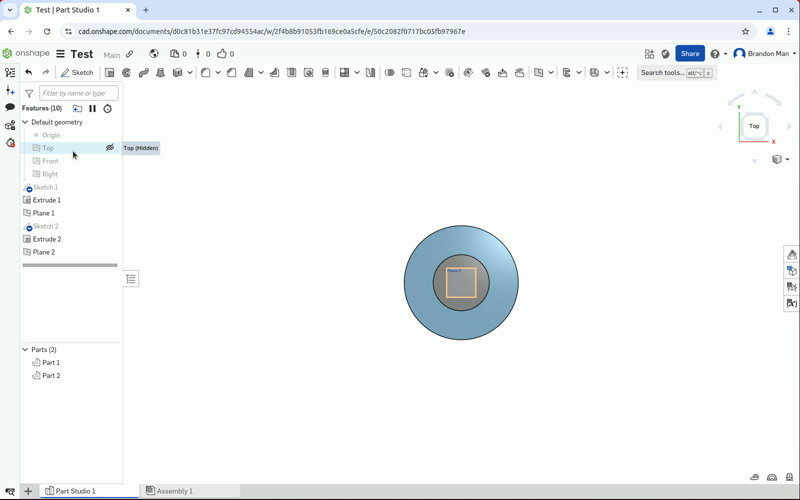
key(shift+s)
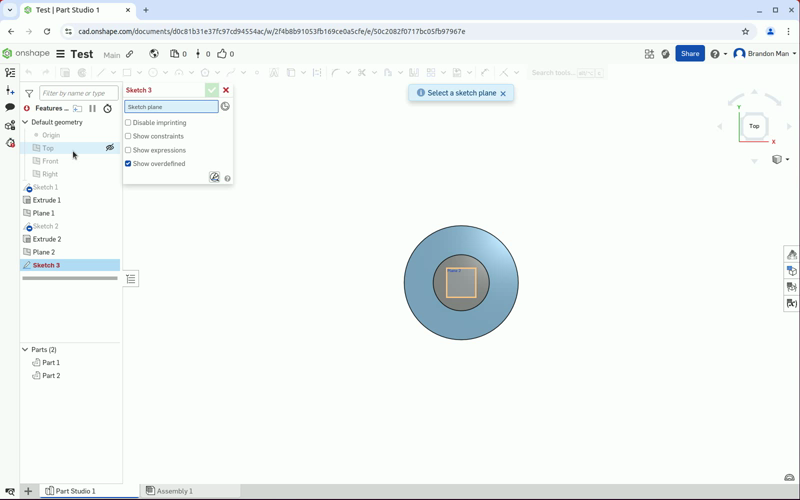
mouse_move(73, 254)
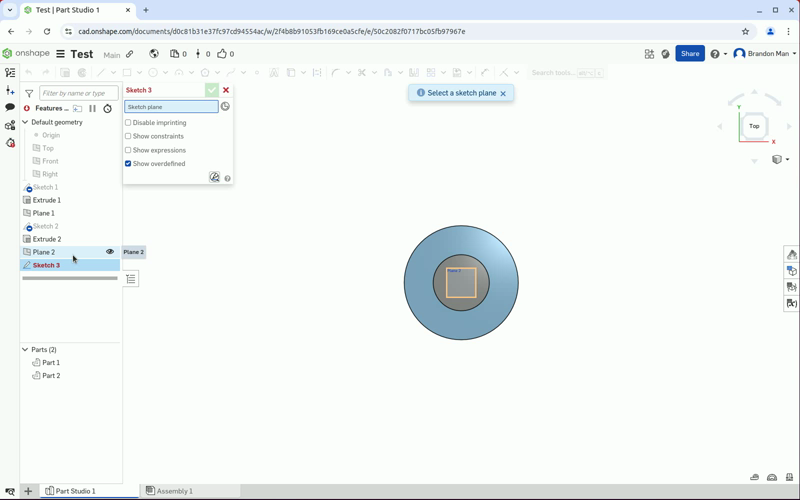
click(73, 254)
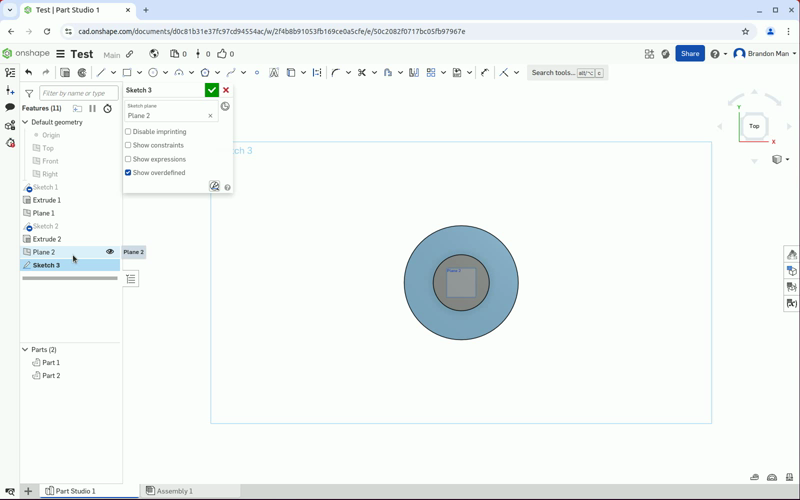
mouse_move(73, 352)
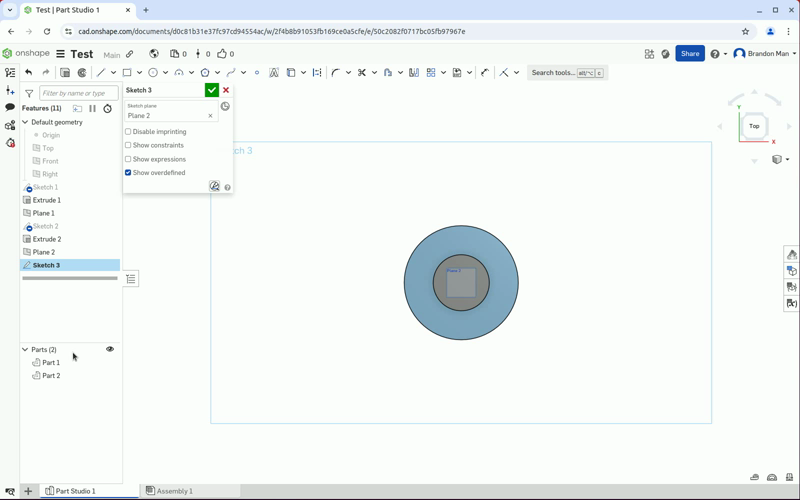
key(y)
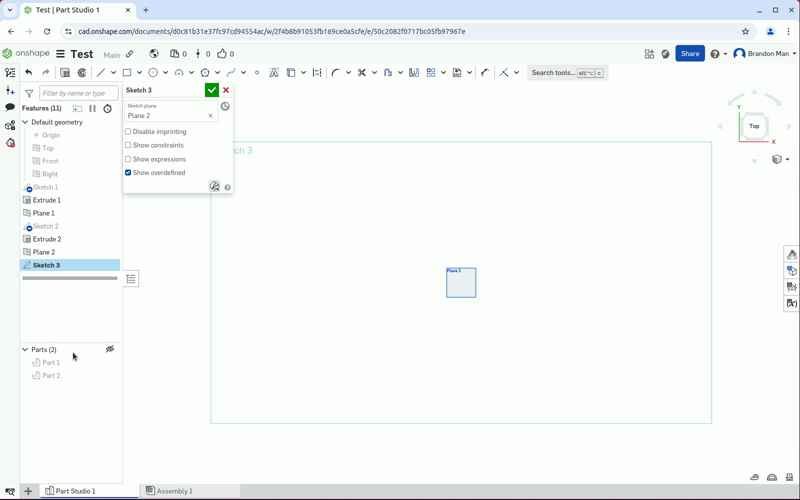
key(c)
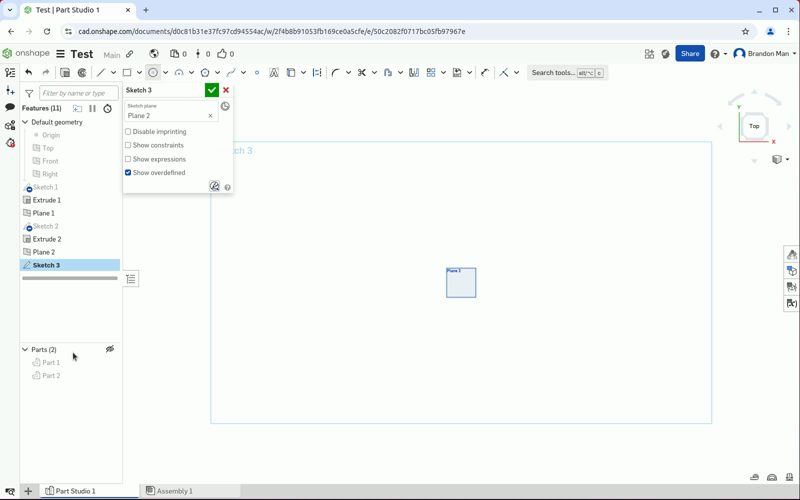
key_down(shift)
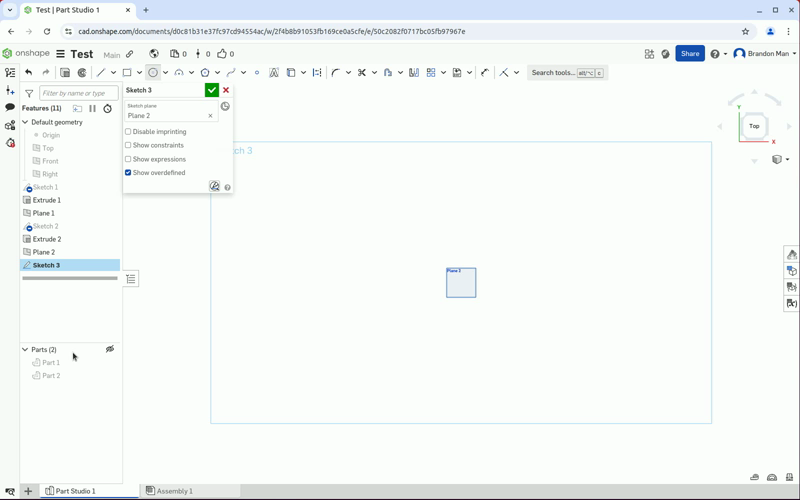
mouse_move(461, 282)
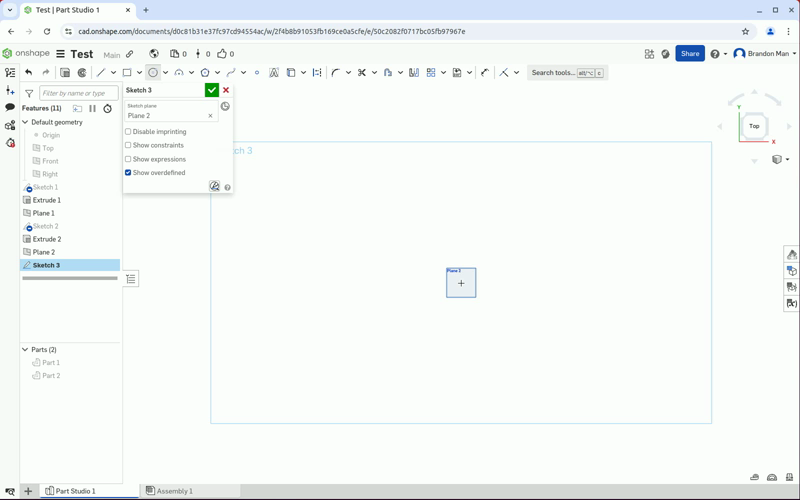
click(461, 282)
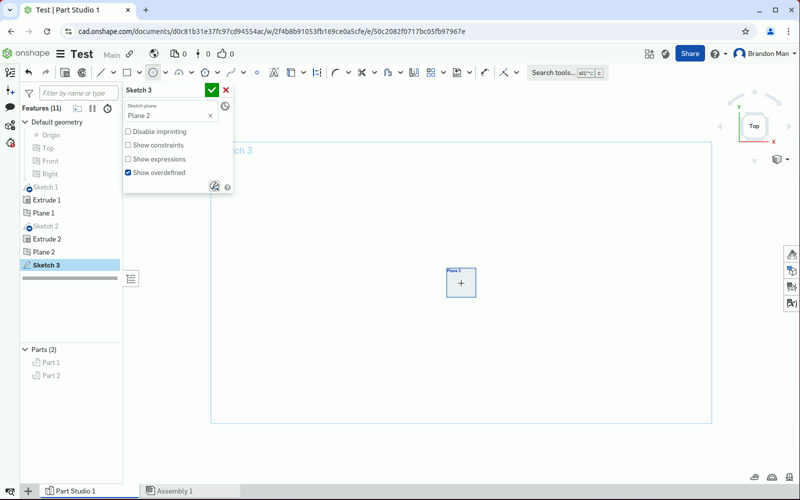
key_up(shift)
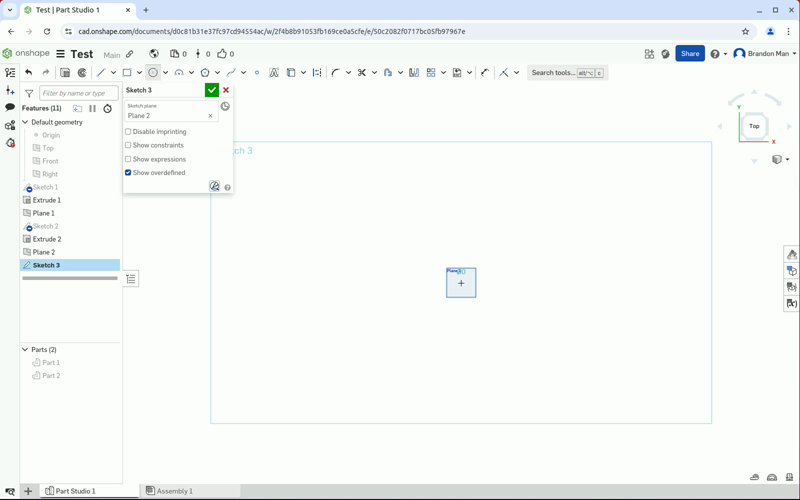
mouse_move(482, 282)
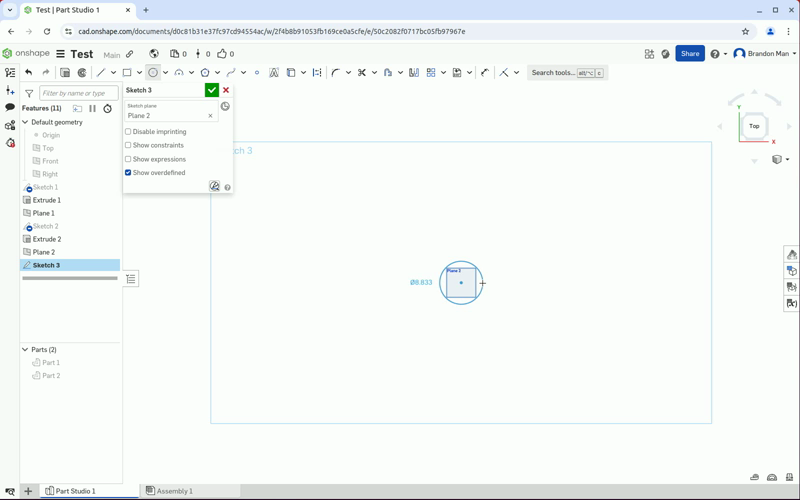
click(482, 282)
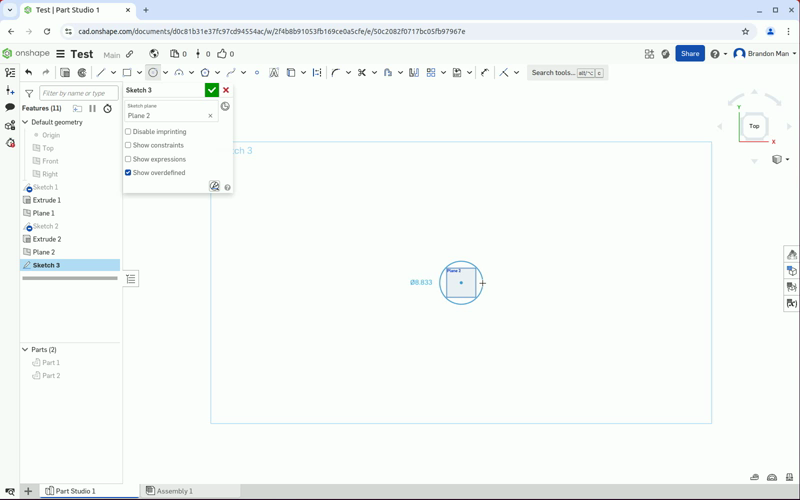
key(esc)
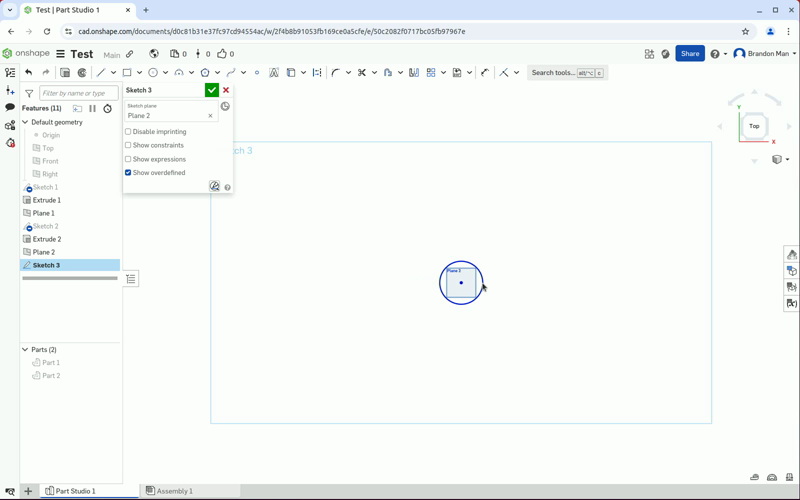
mouse_move(471, 299)
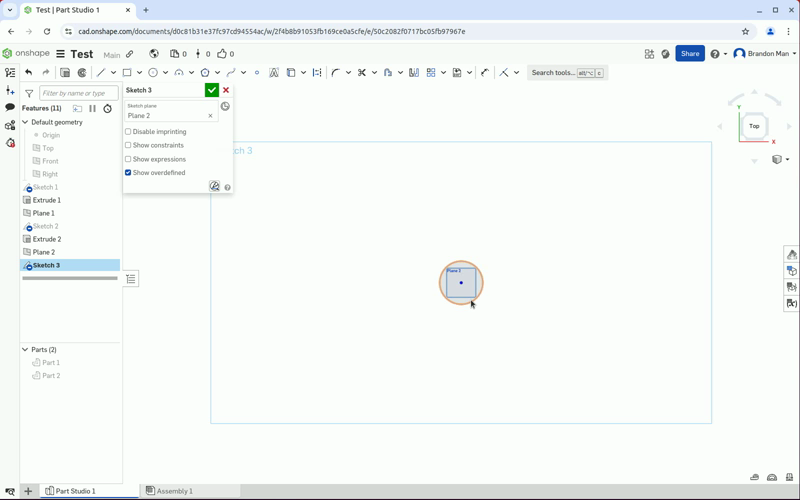
scroll(6)
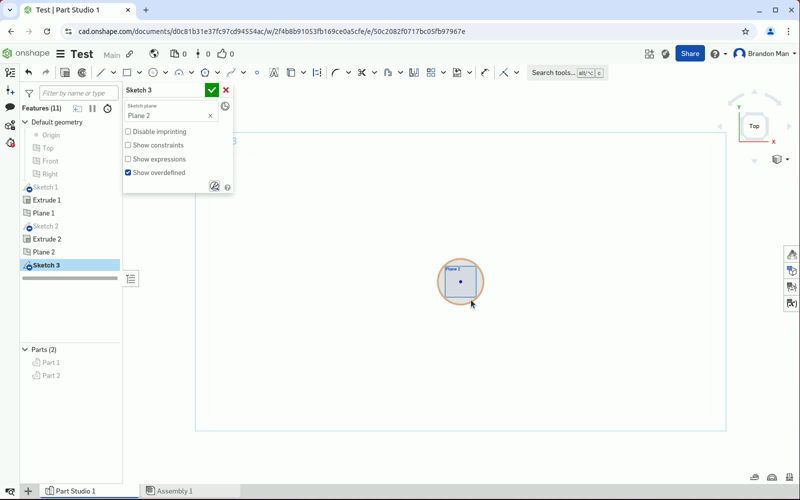
scroll(6)
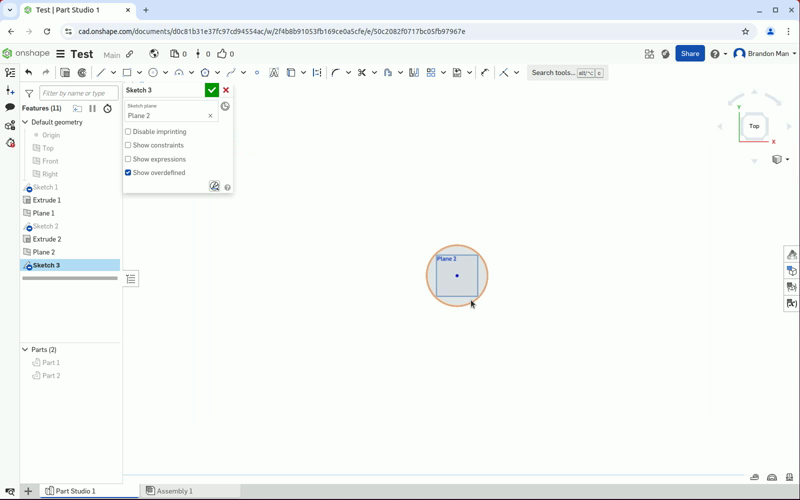
scroll(6)
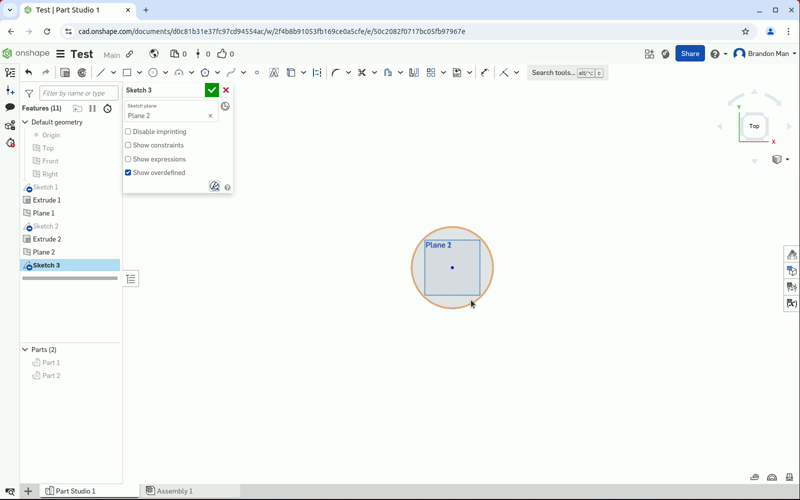
scroll(6)
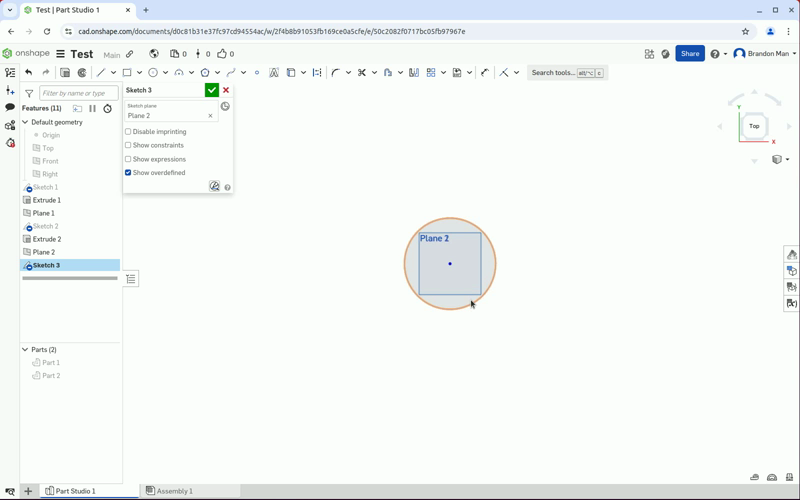
scroll(6)
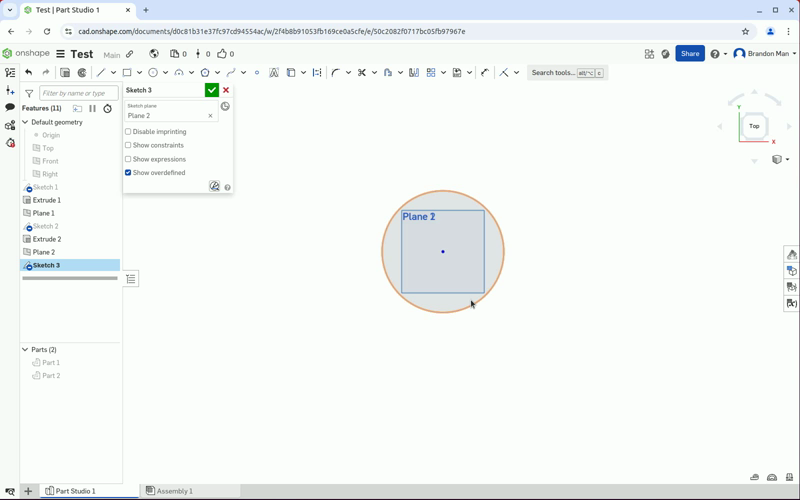
scroll(6)
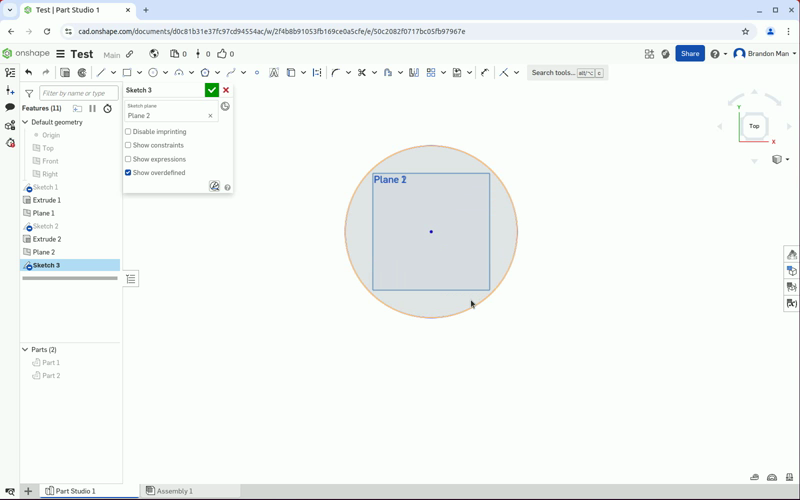
scroll(6)
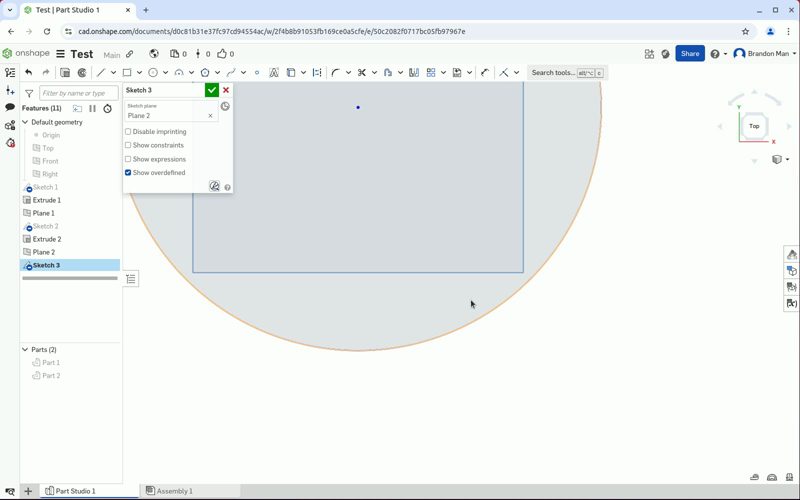
click(471, 299)
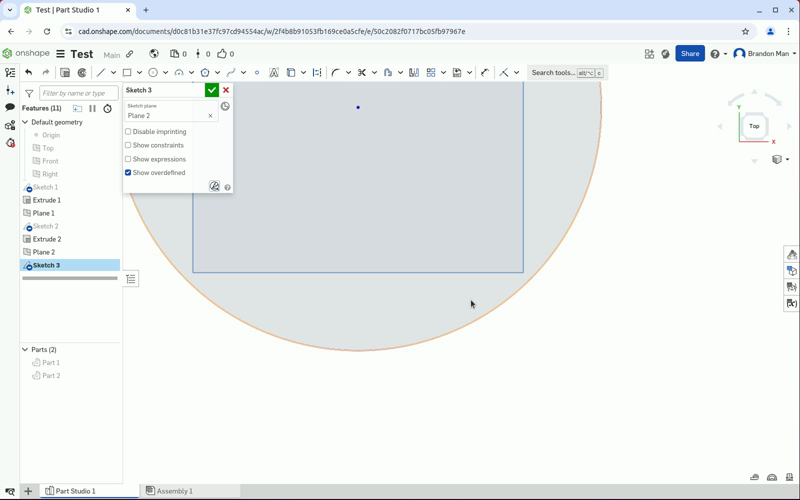
scroll(-6)
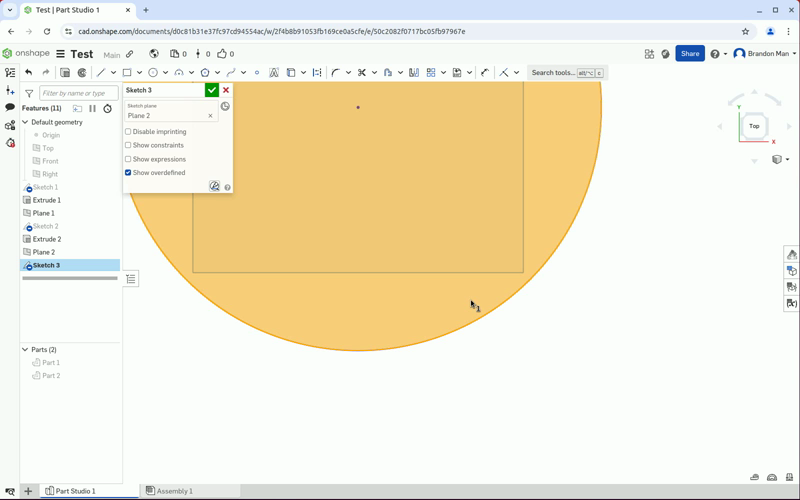
scroll(-6)
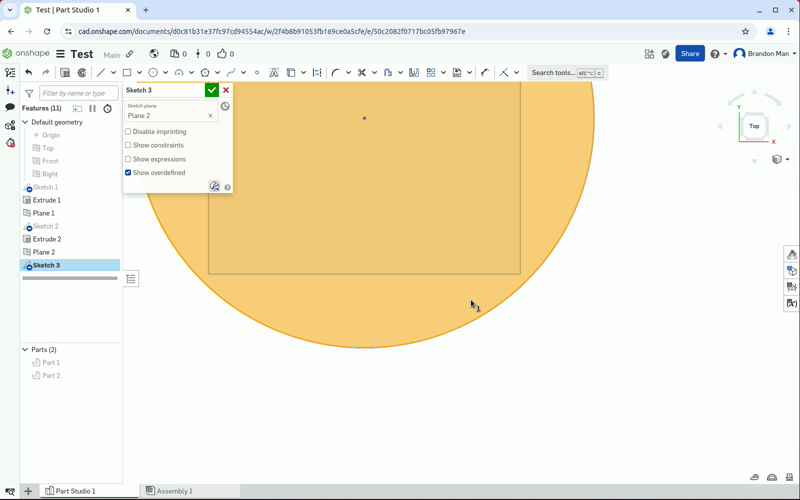
scroll(-6)
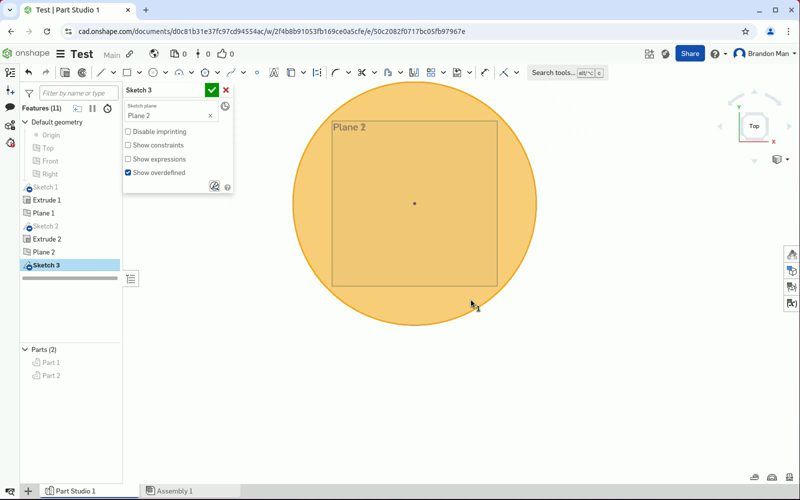
scroll(-6)
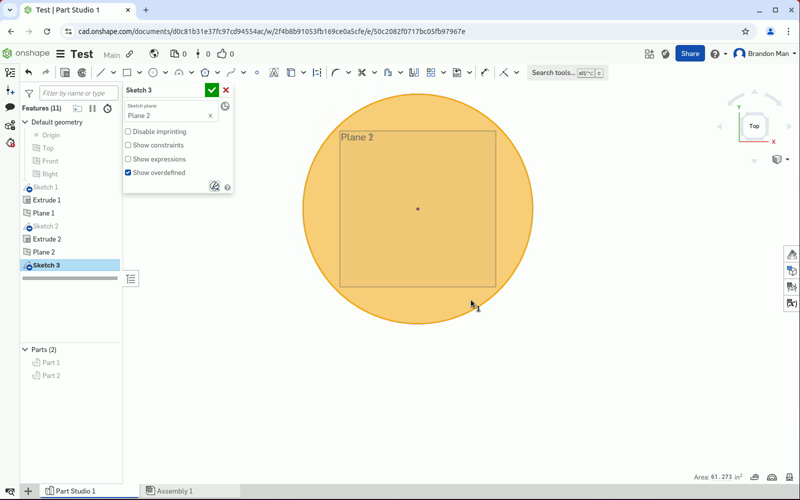
scroll(-6)
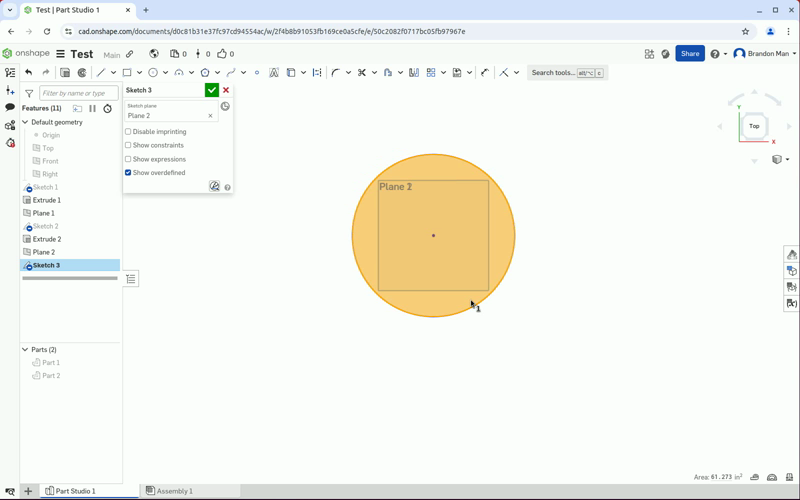
scroll(-6)
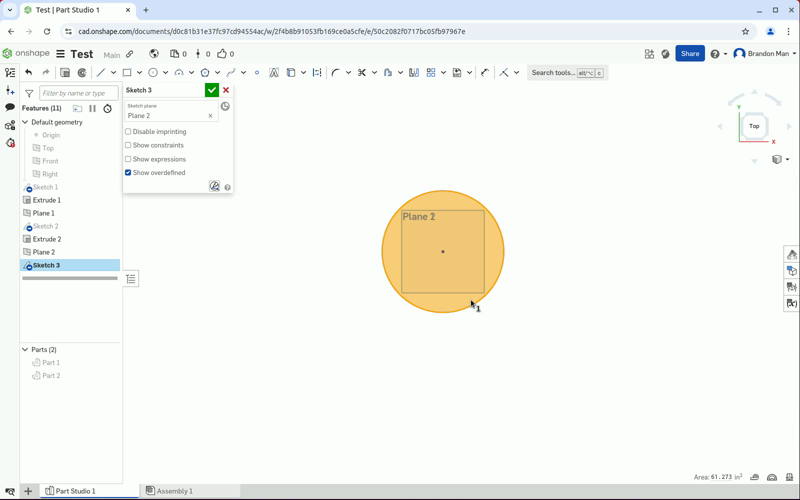
scroll(-6)
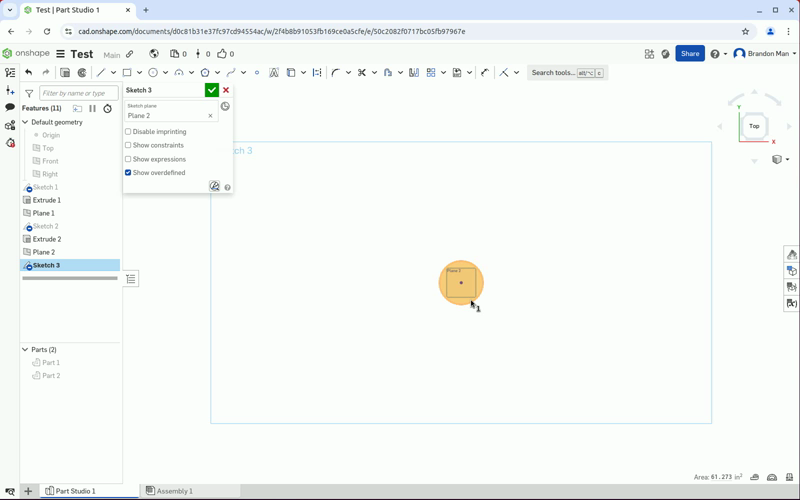
mouse_move(73, 352)
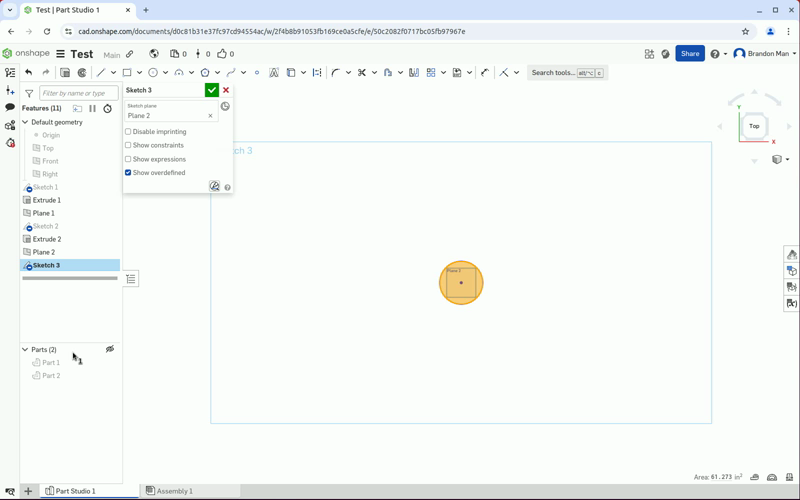
key(shift+y)
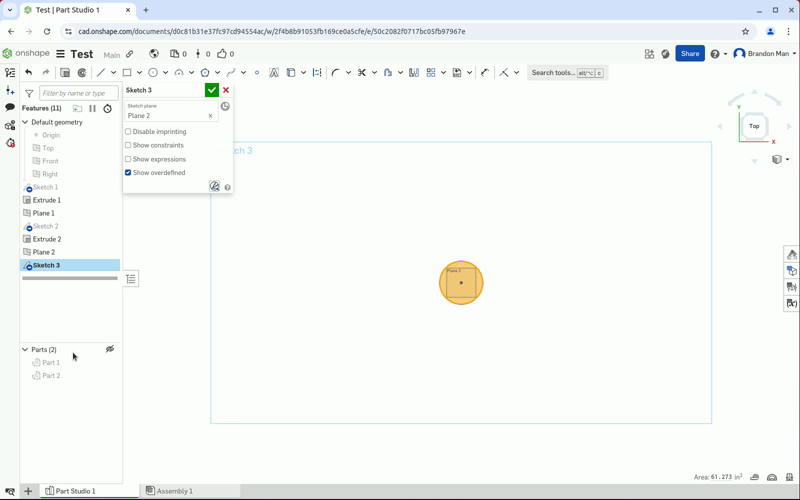
key(shift+e)
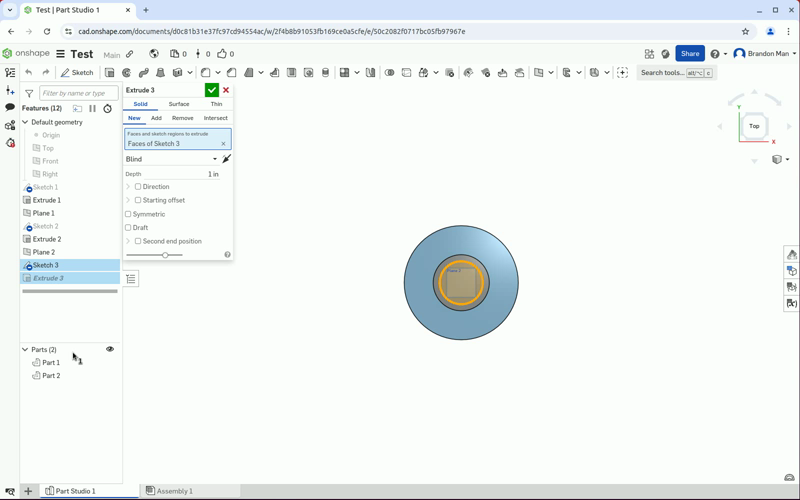
mouse_move(143, 106)
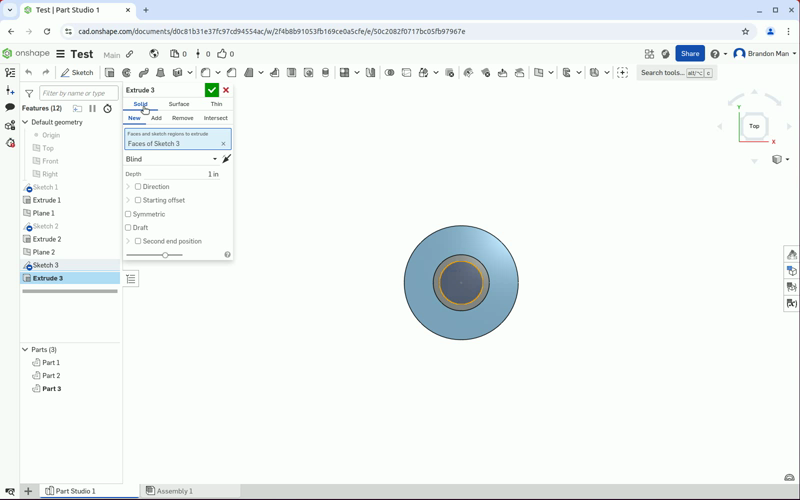
click(143, 106)
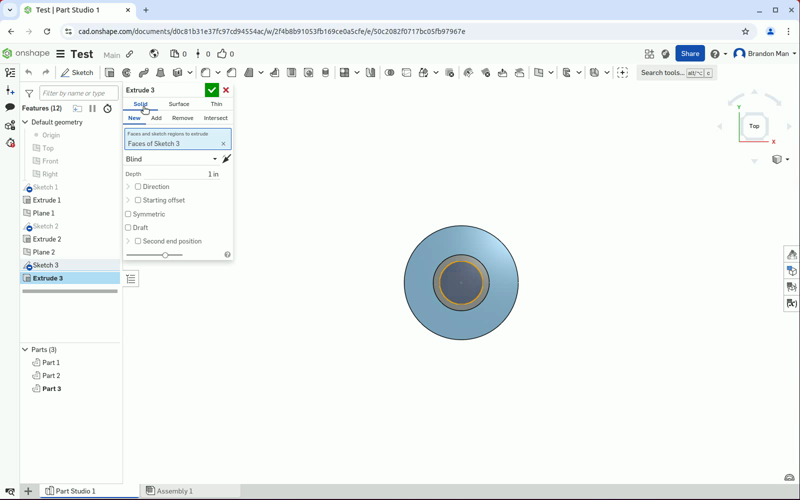
mouse_move(137, 120)
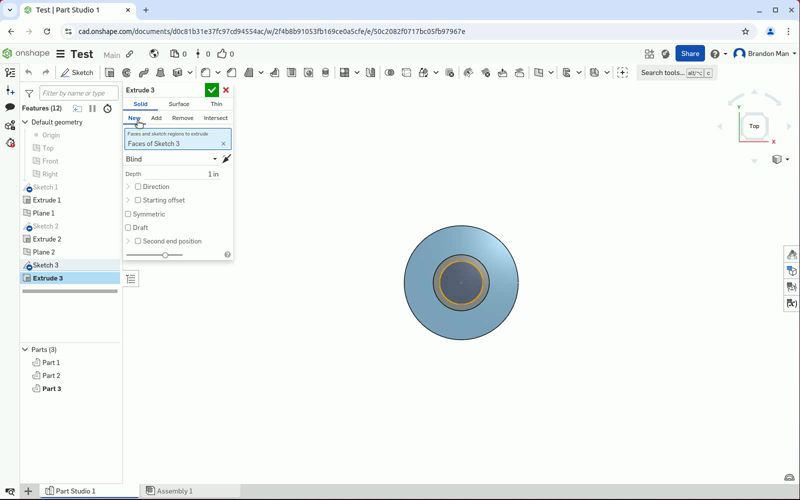
click(137, 120)
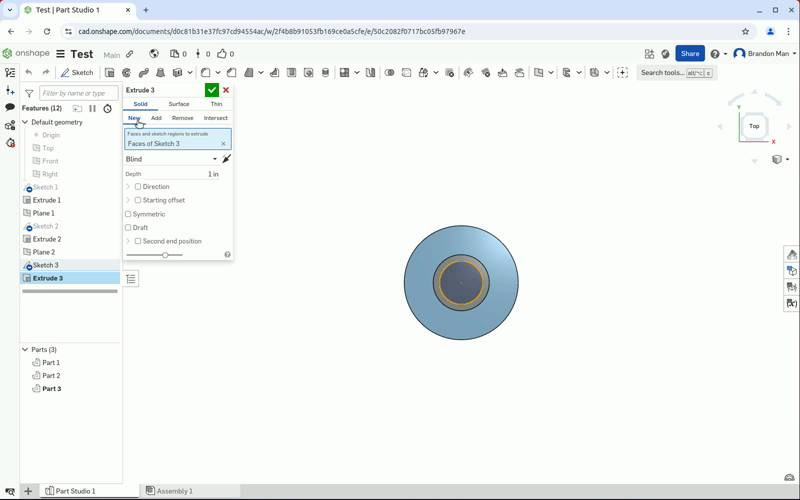
key(tab, 4)
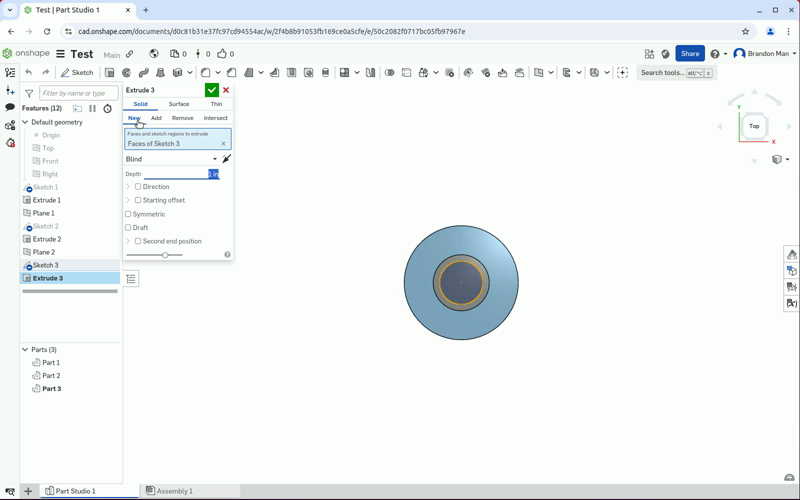
text(9.869)
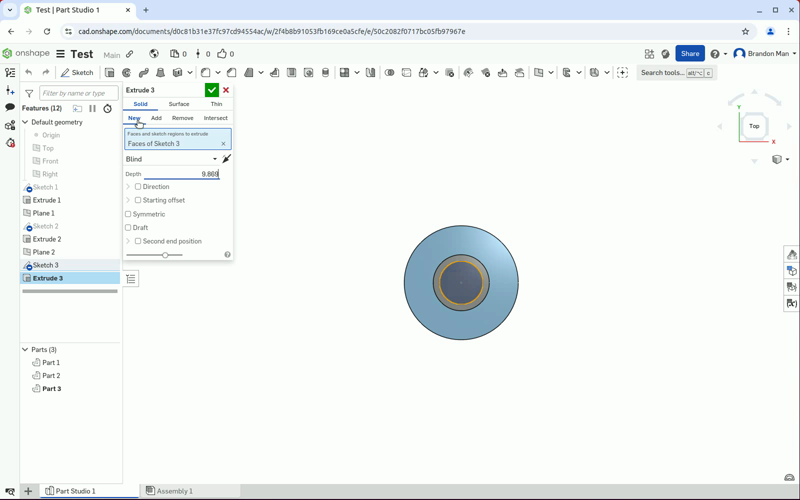
key(enter)
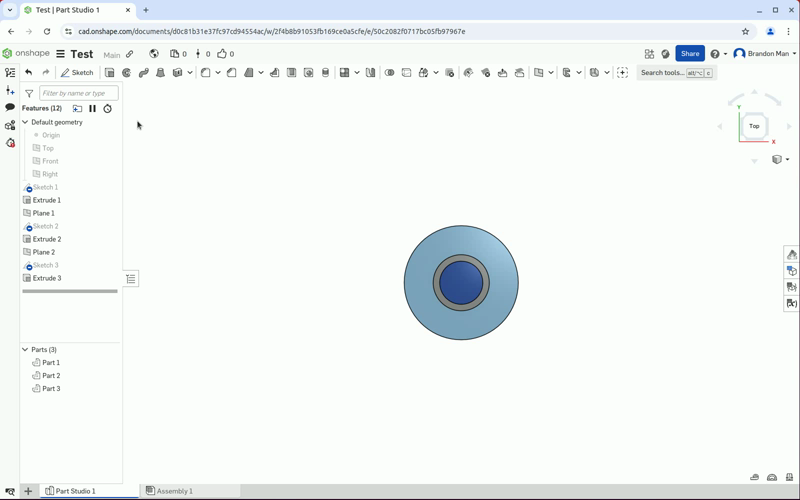
key(shift+h)
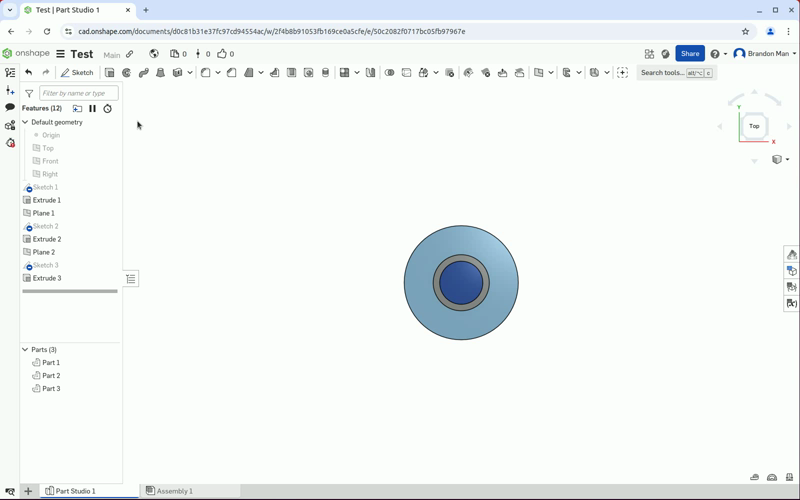
key(shift+h)
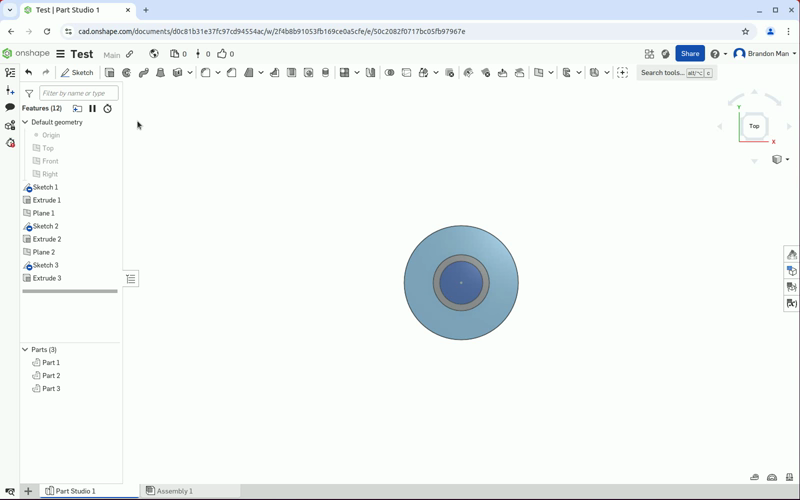
key(shift+7)
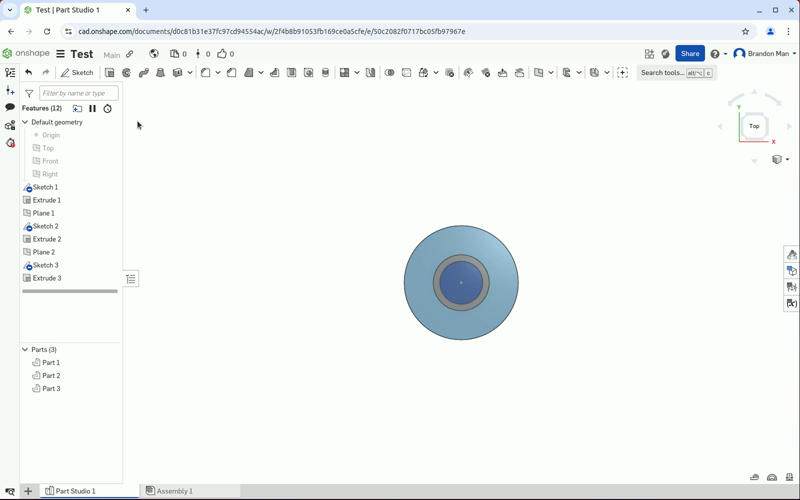
key(up, 3)
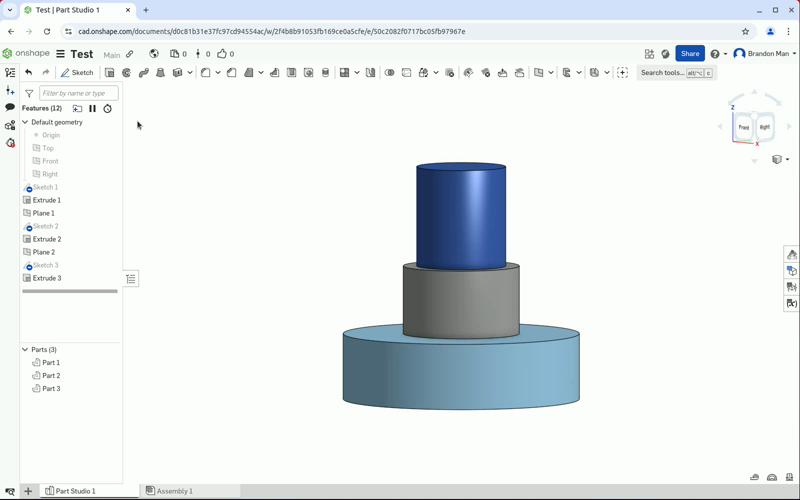
key(left, 3)
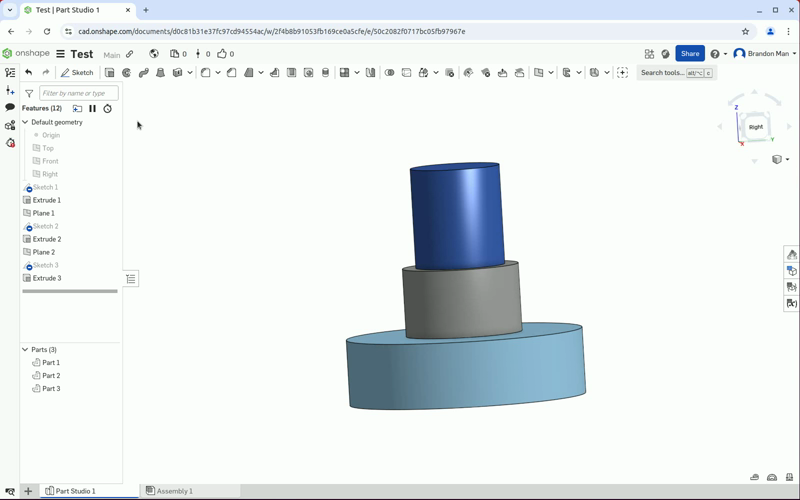
key(right, 3)
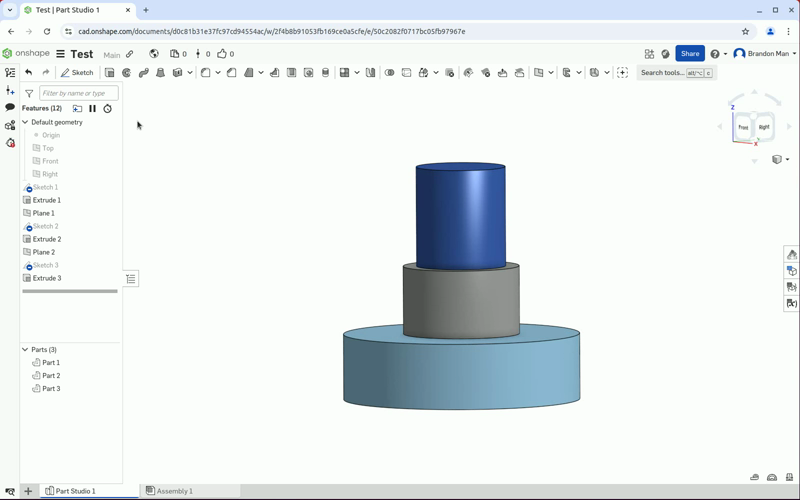
key(down, 3)
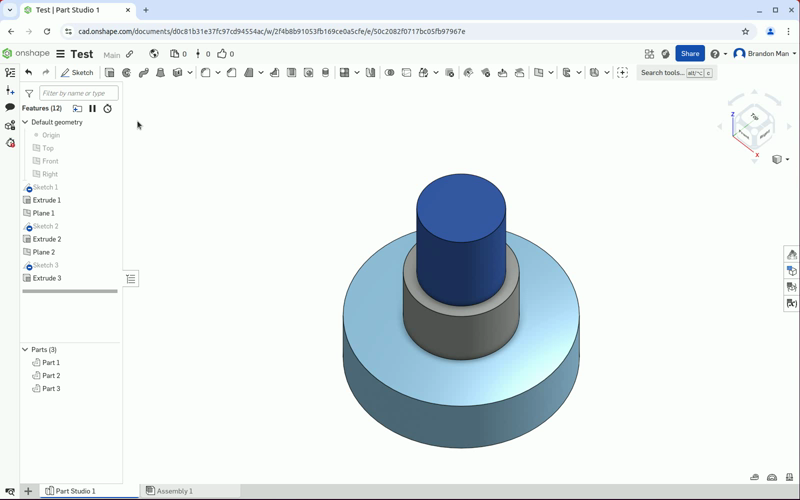
mouse_move(73, 189)
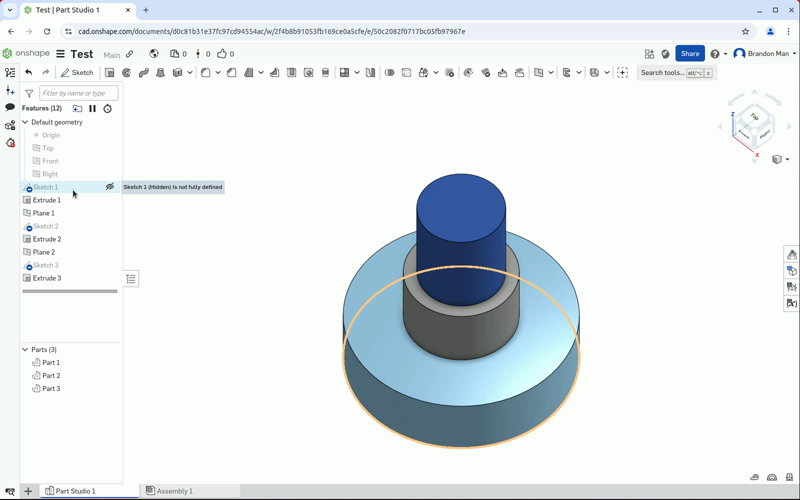
click(73, 189)